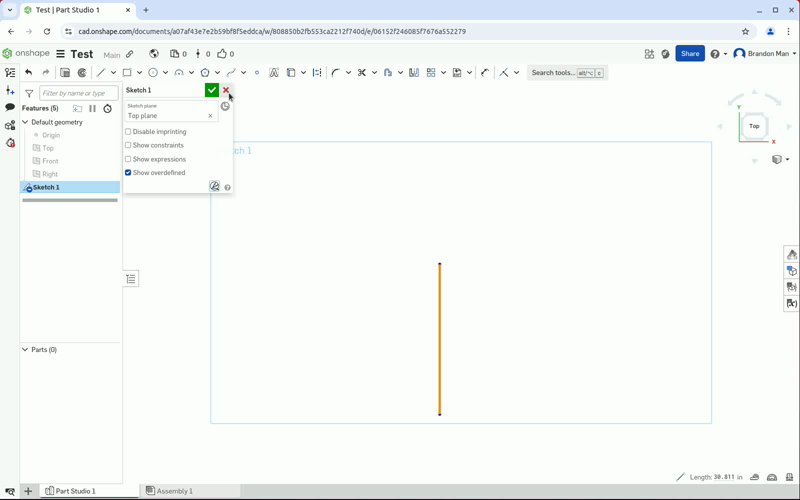
key(shift+h)
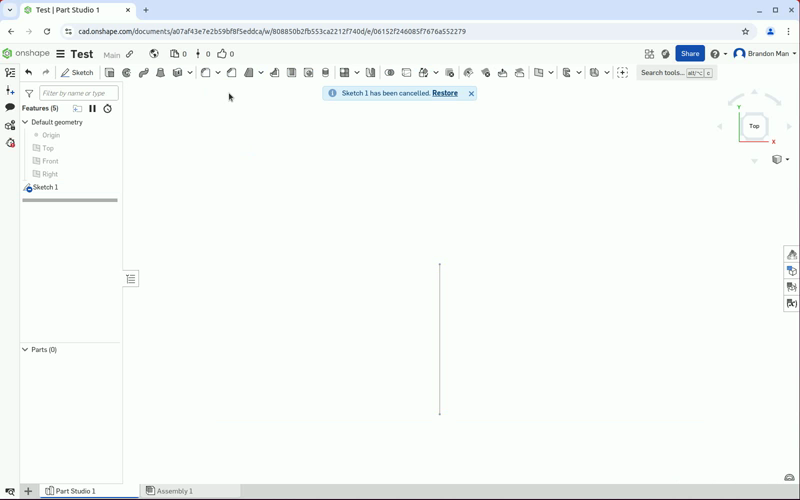
key(shift+s)
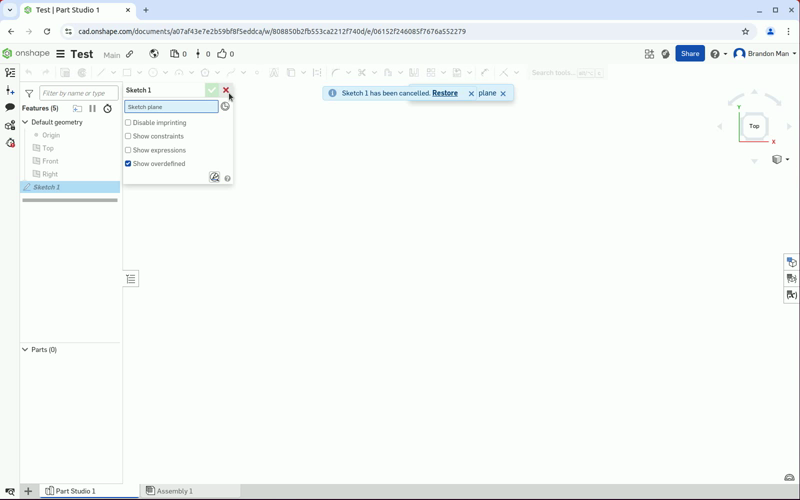
mouse_move(73, 150)
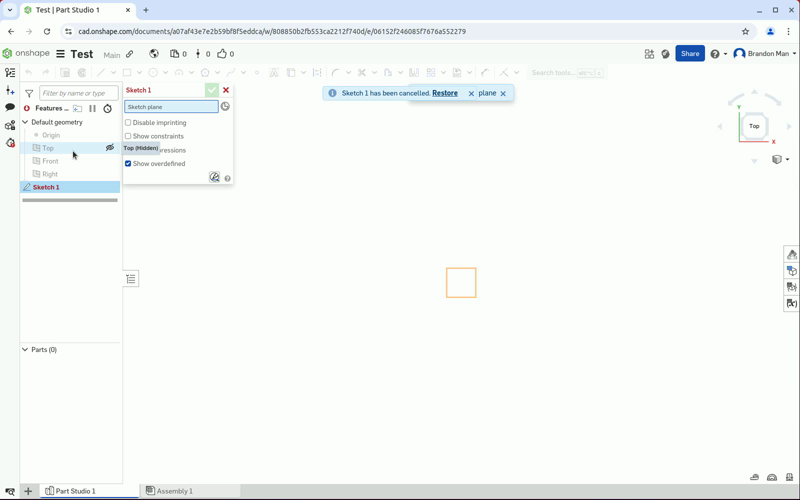
click(73, 150)
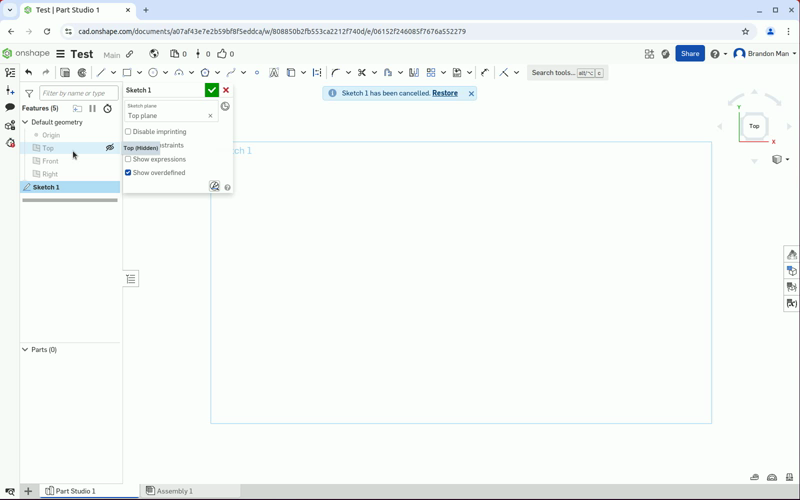
mouse_move(73, 352)
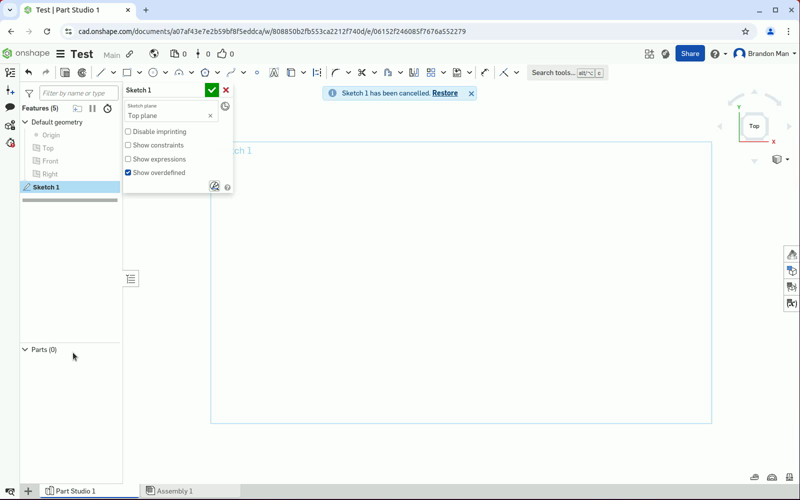
key(y)
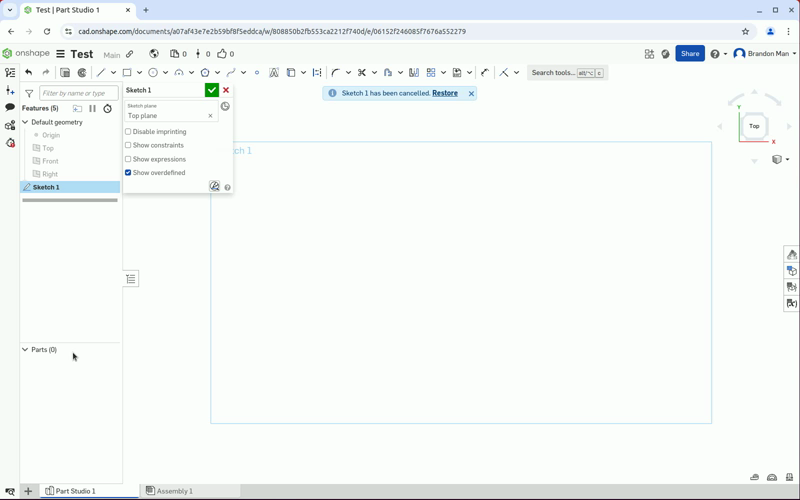
key(l)
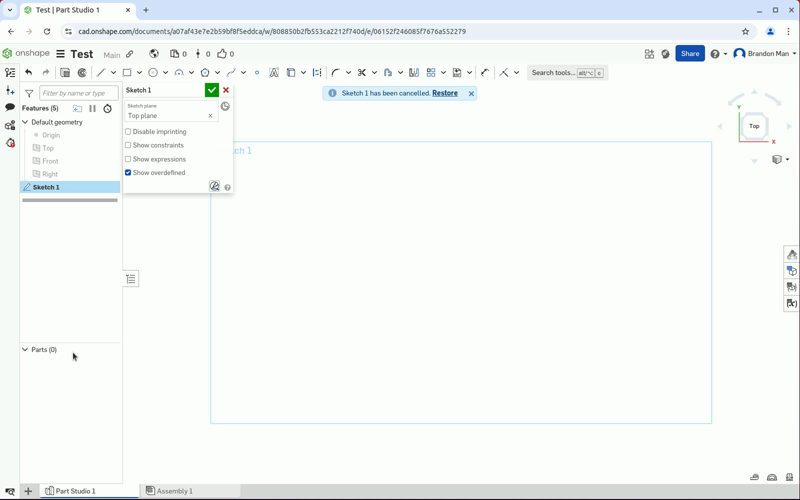
key_down(shift)
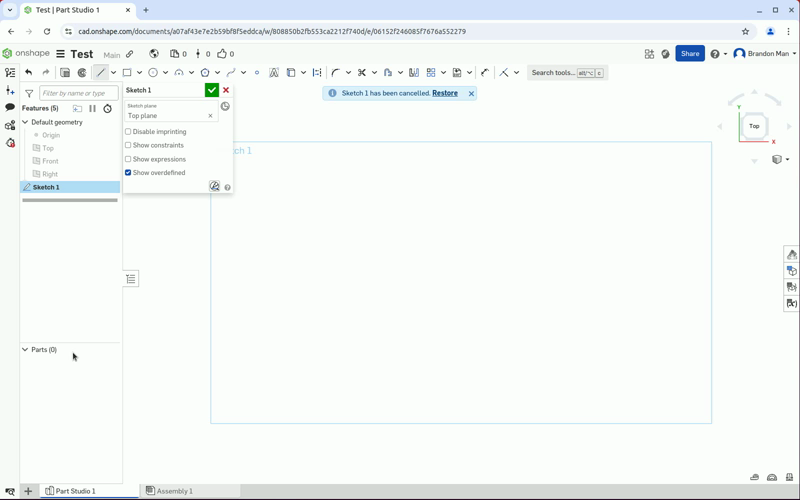
mouse_move(460, 282)
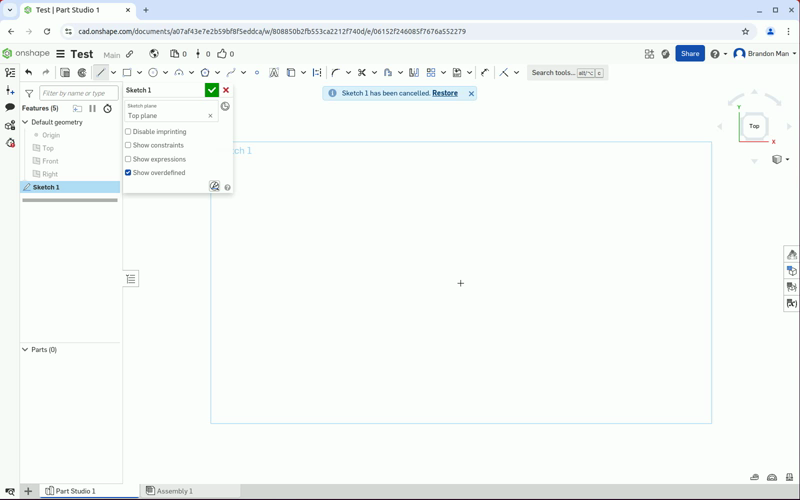
click(460, 282)
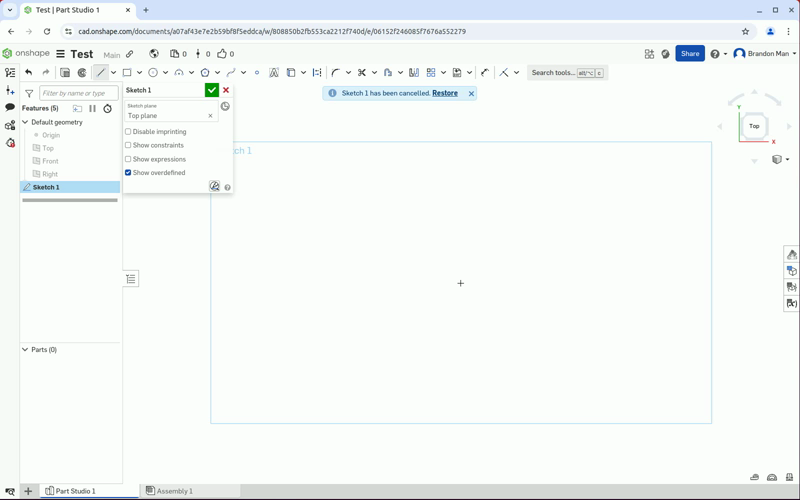
key_up(shift)
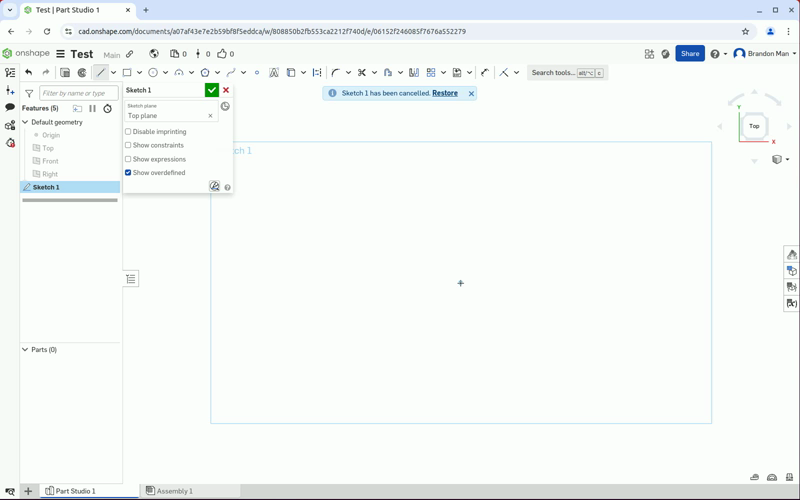
key_down(shift)
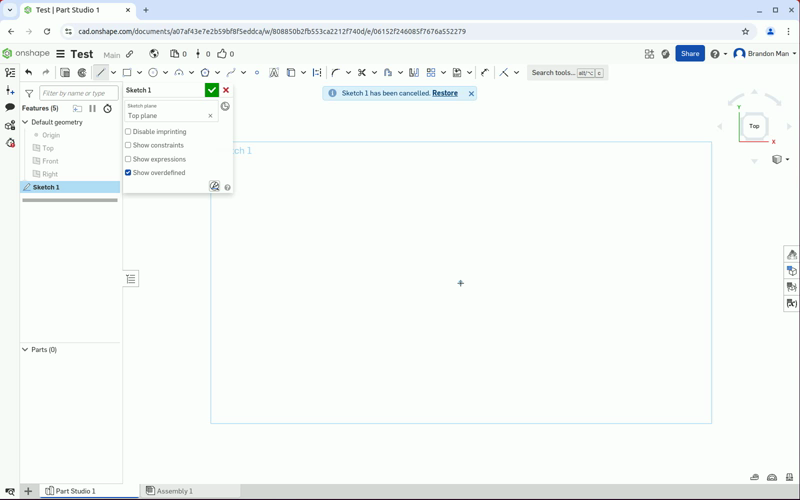
mouse_move(573, 282)
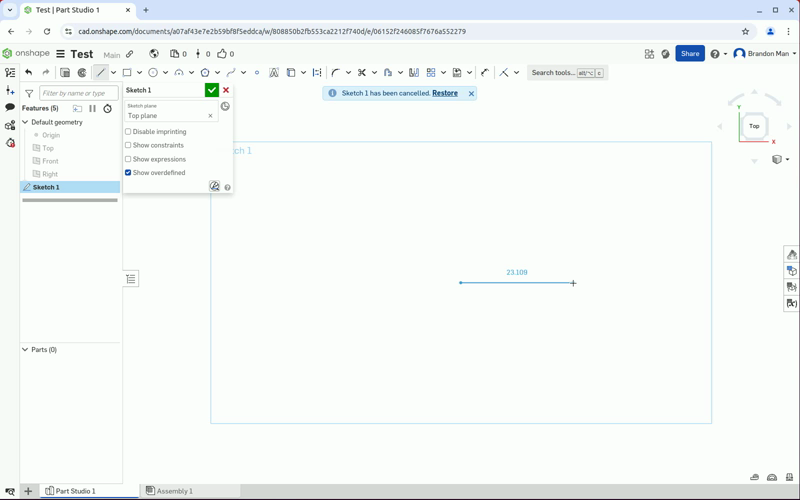
click(573, 282)
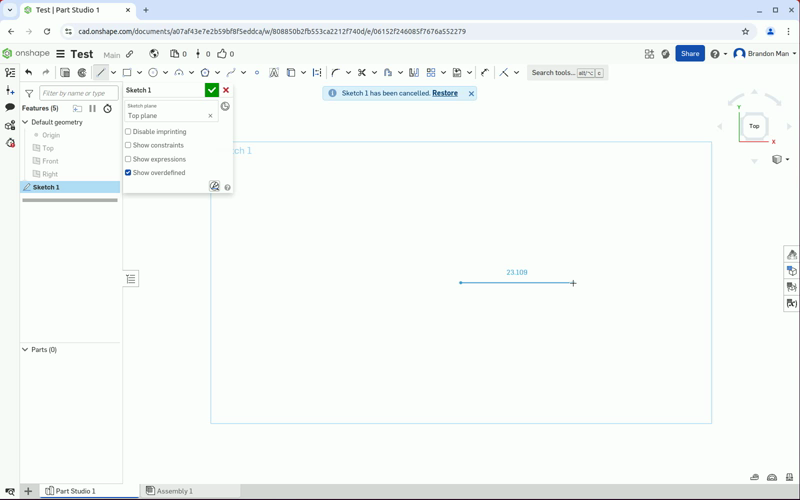
key_up(shift)
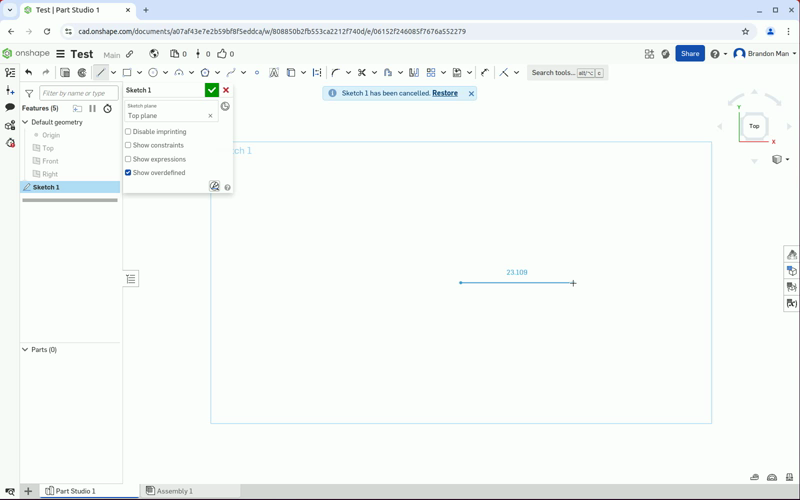
key_down(shift)
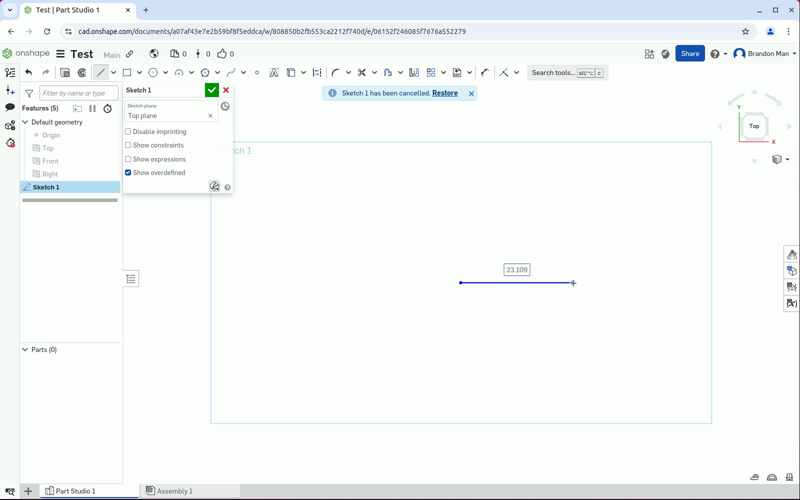
mouse_move(589, 282)
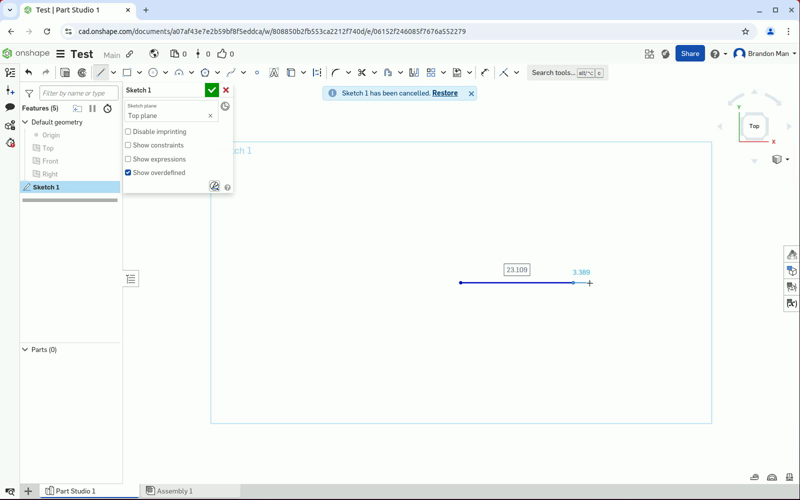
mouse_move(573, 258)
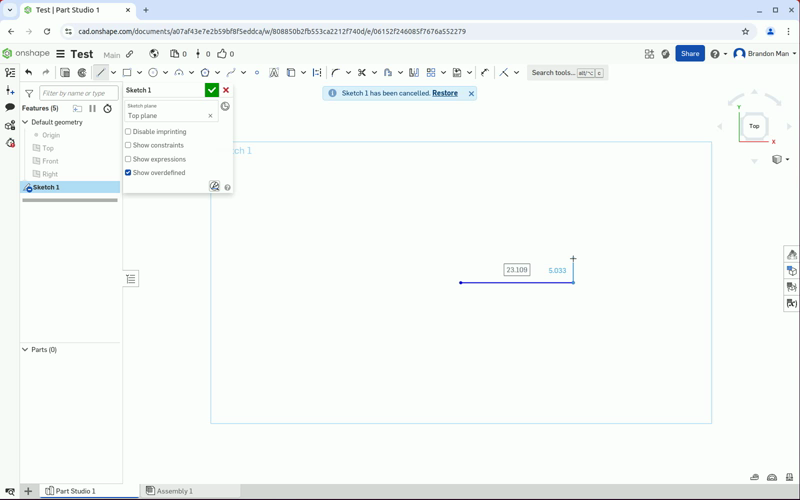
click(573, 258)
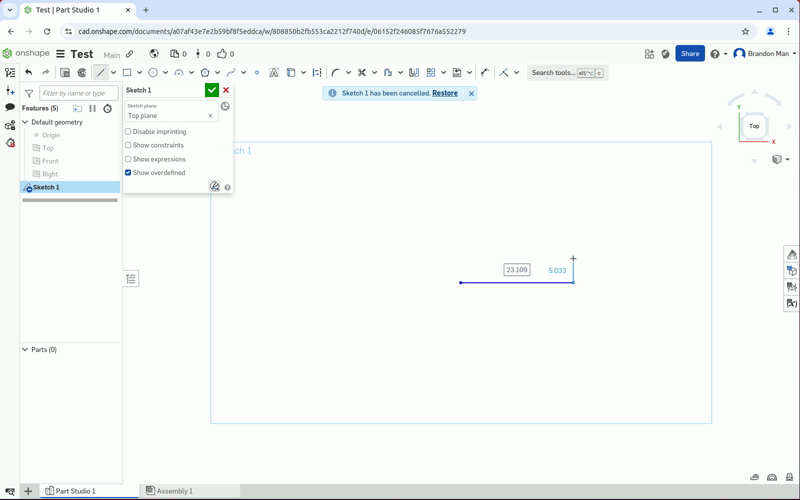
key_up(shift)
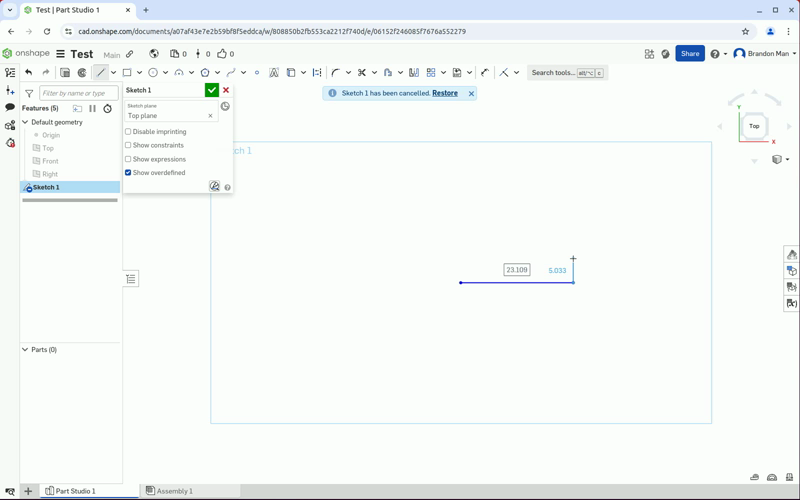
key_down(shift)
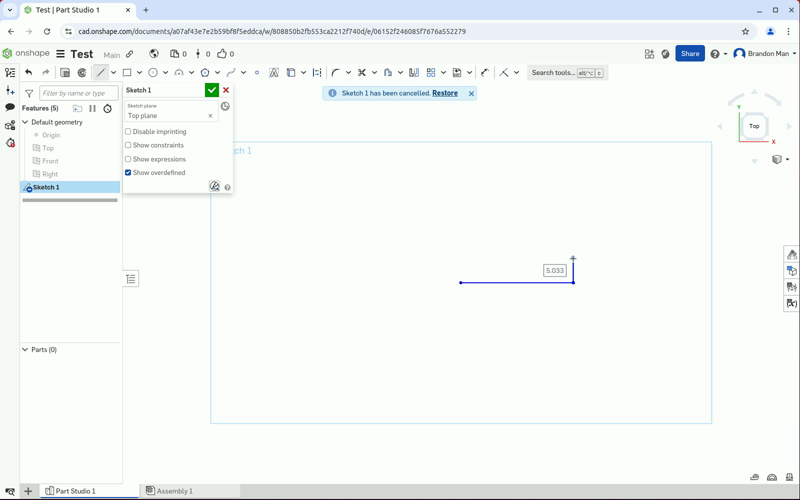
mouse_move(460, 258)
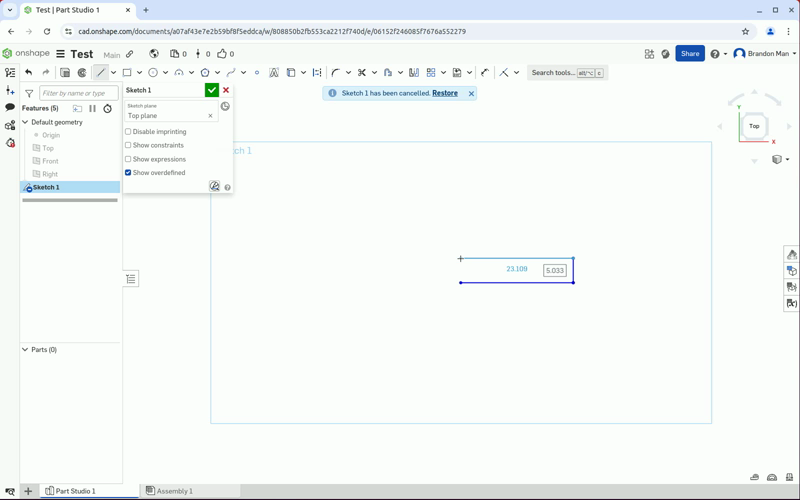
click(460, 258)
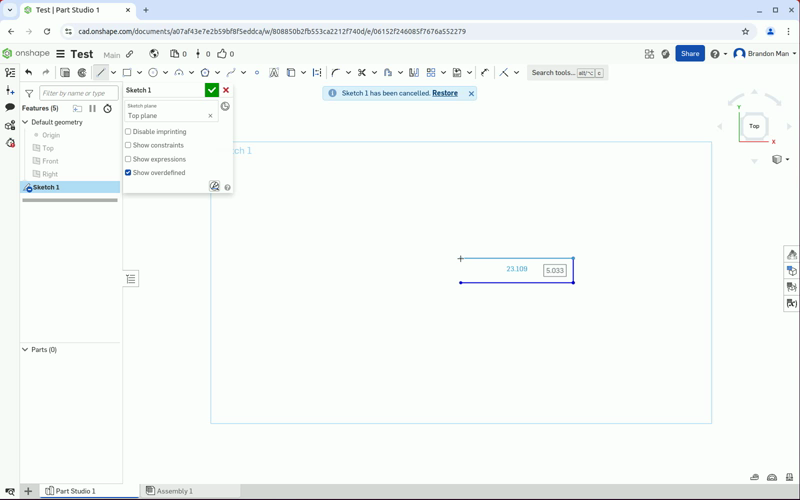
key_up(shift)
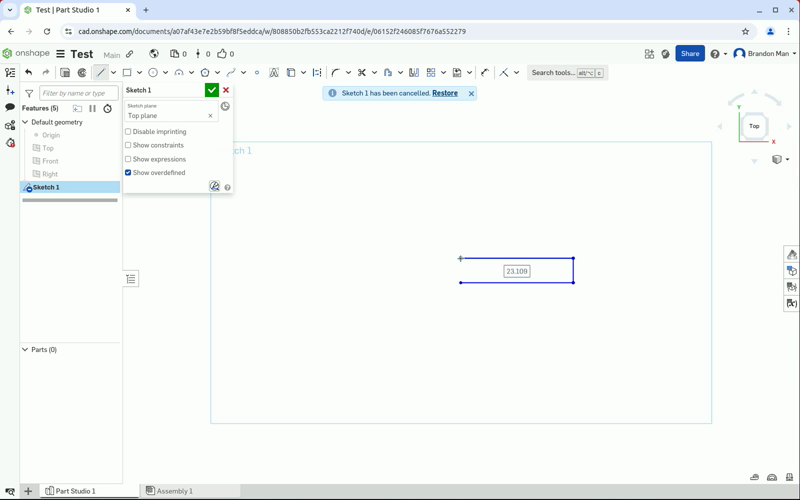
mouse_move(490, 258)
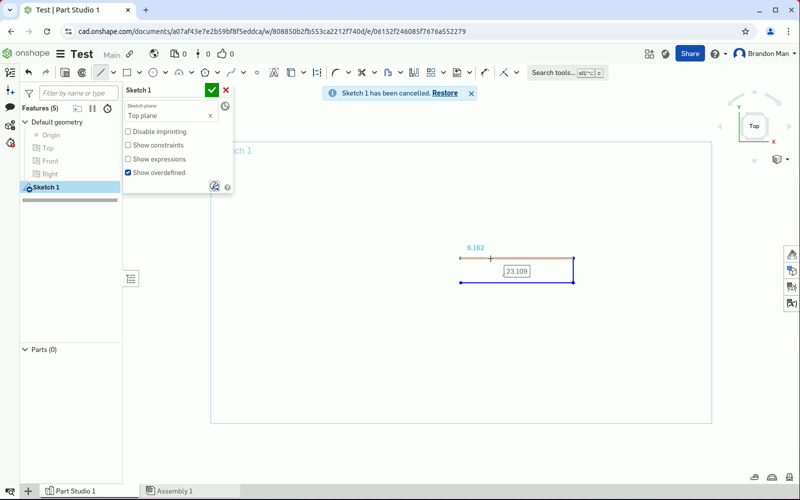
key_down(shift)
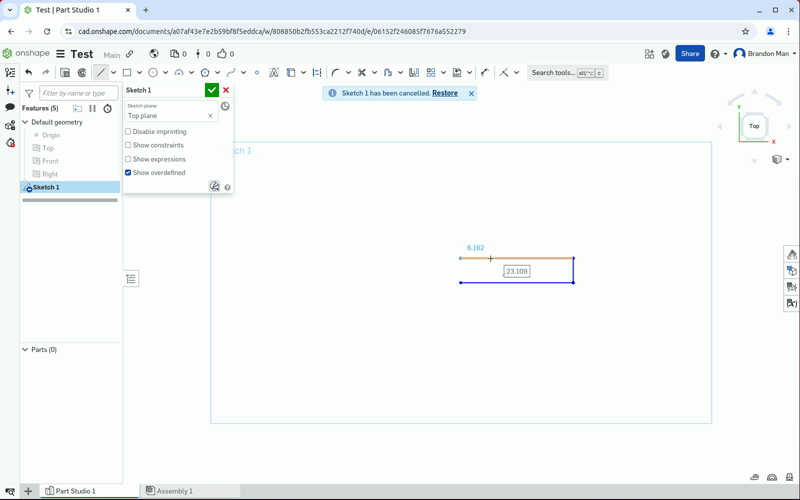
mouse_move(460, 282)
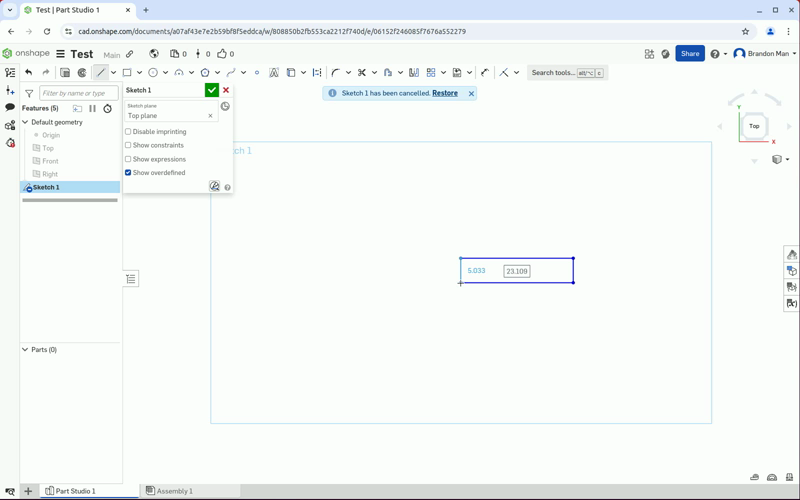
key_up(shift)
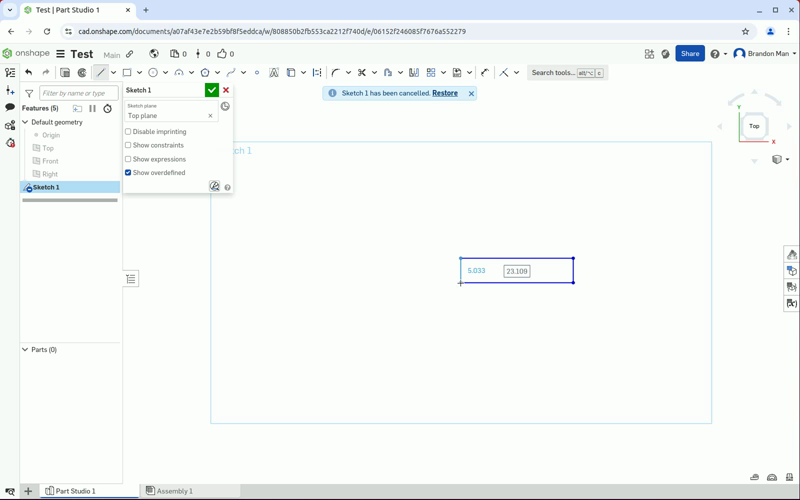
click(460, 282)
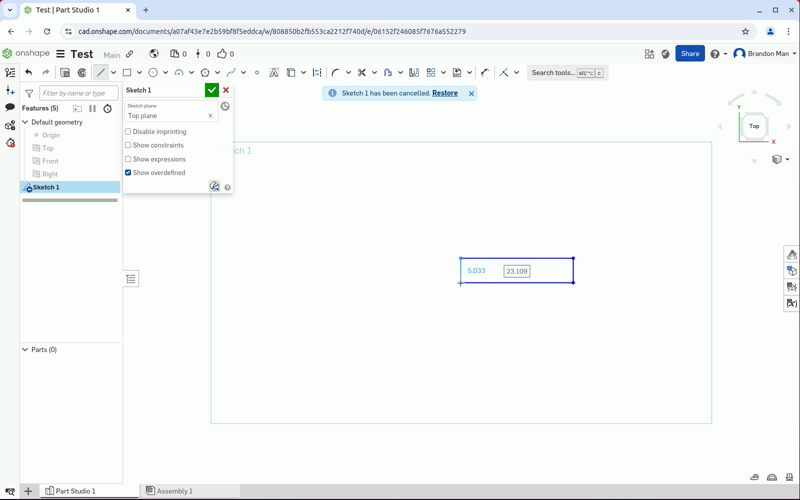
key(esc)
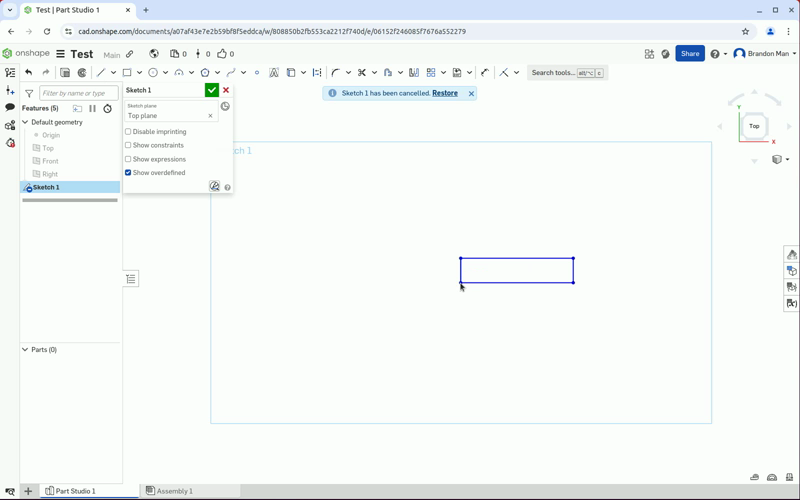
mouse_move(561, 277)
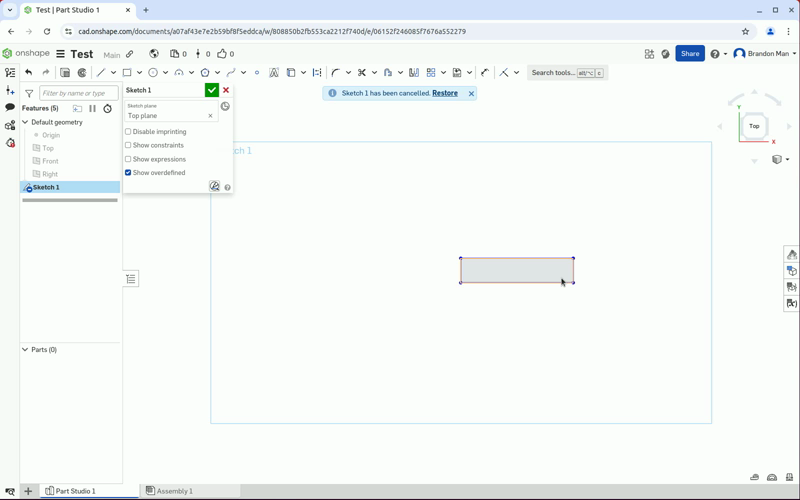
click(561, 277)
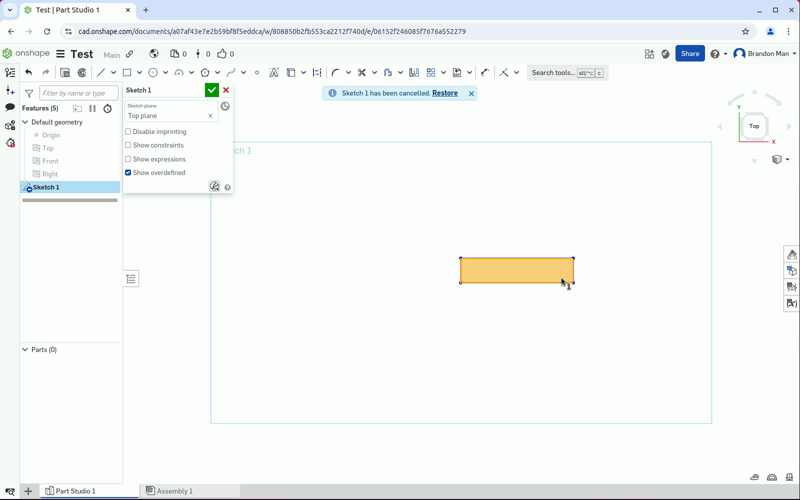
mouse_move(73, 352)
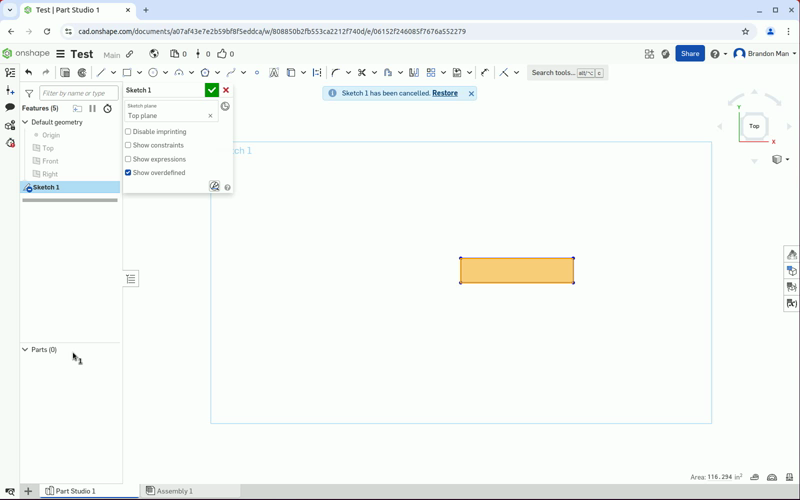
key(shift+y)
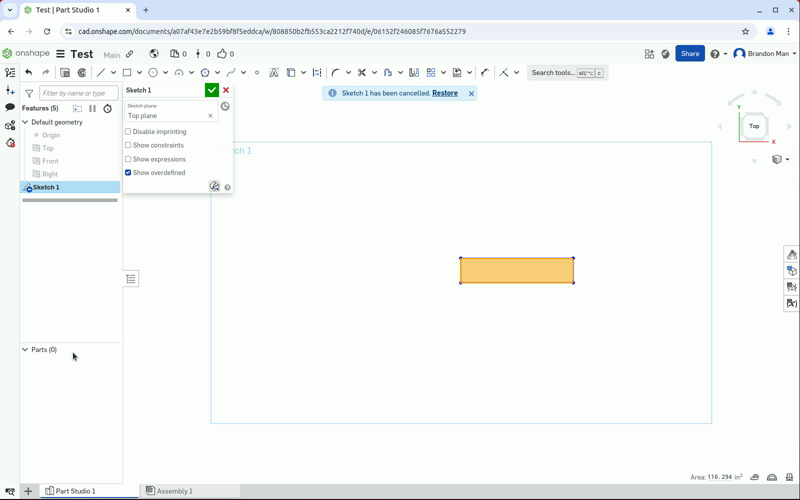
key(shift+e)
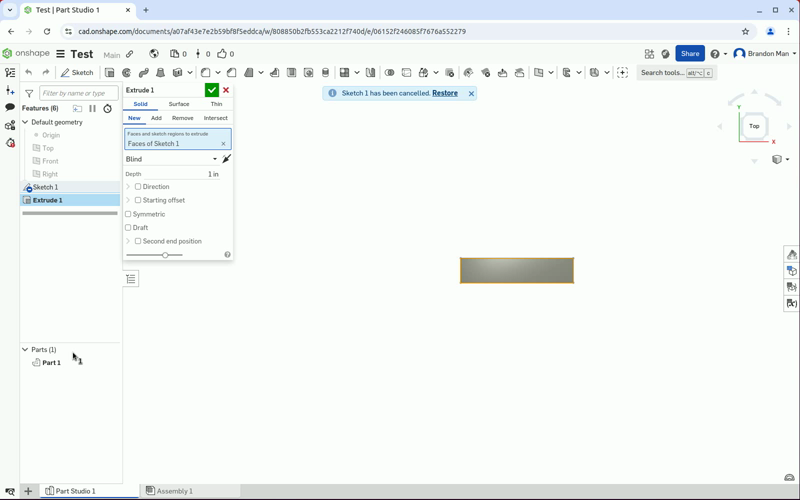
mouse_move(143, 106)
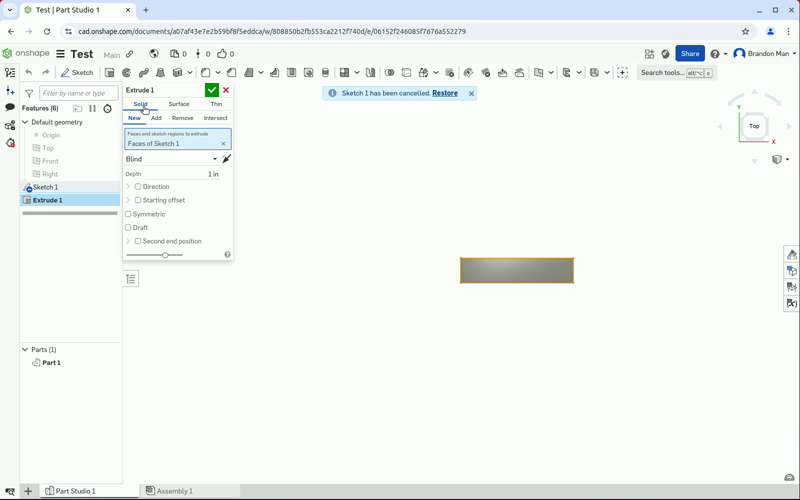
click(143, 106)
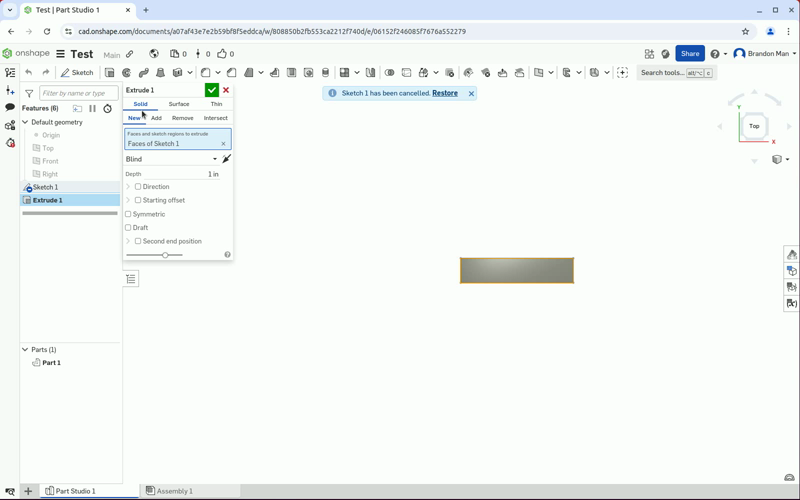
mouse_move(137, 120)
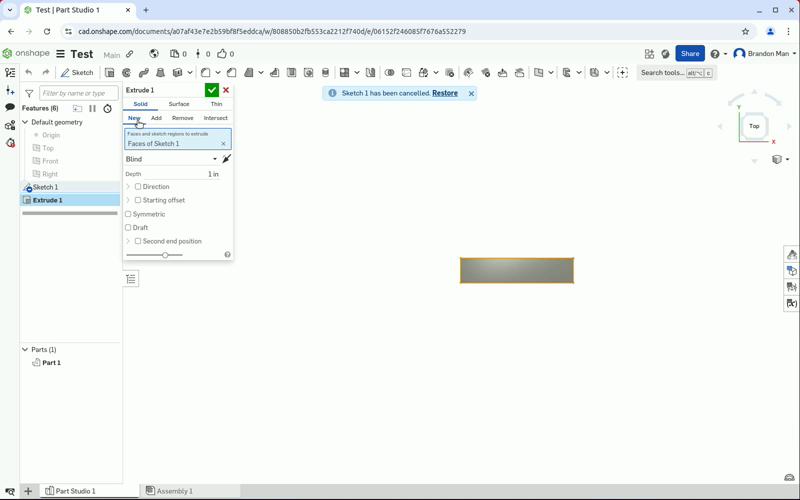
click(137, 120)
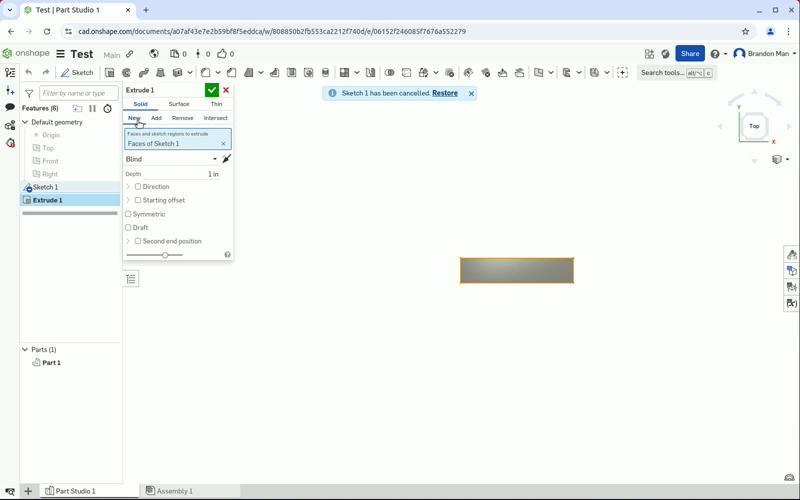
key(tab, 4)
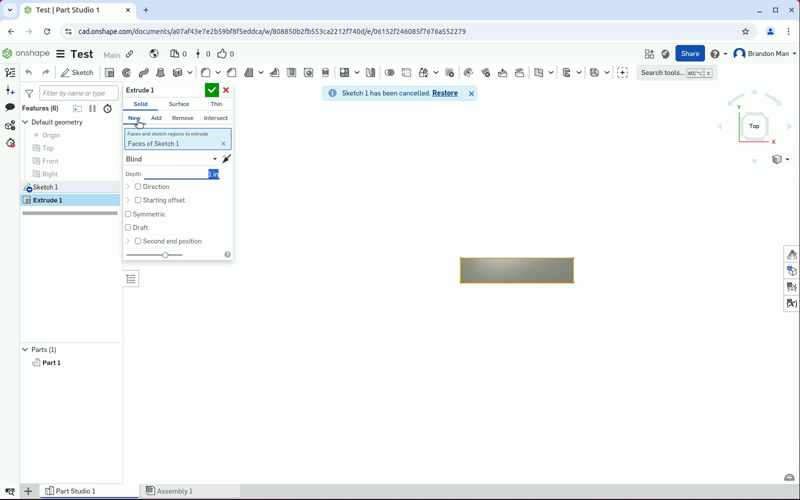
text(9.869)
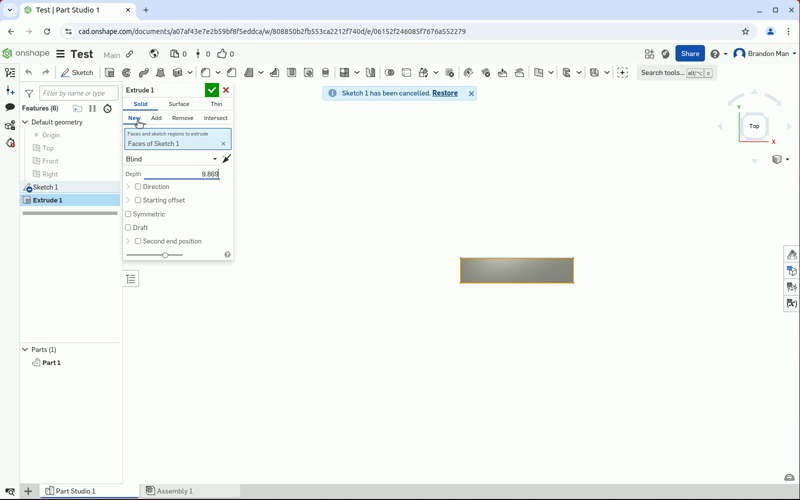
key(enter)
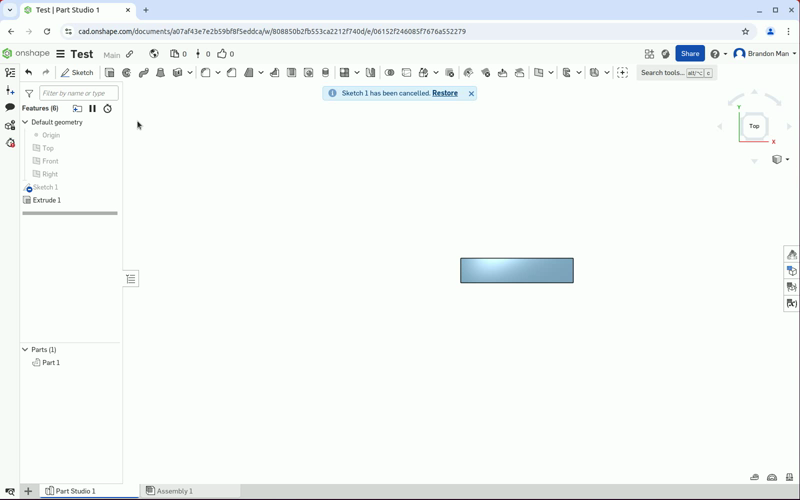
key(shift+h)
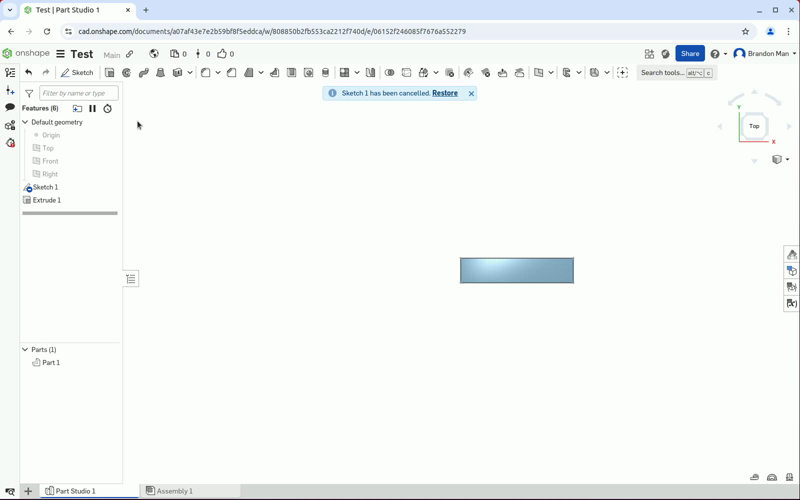
key(shift+h)
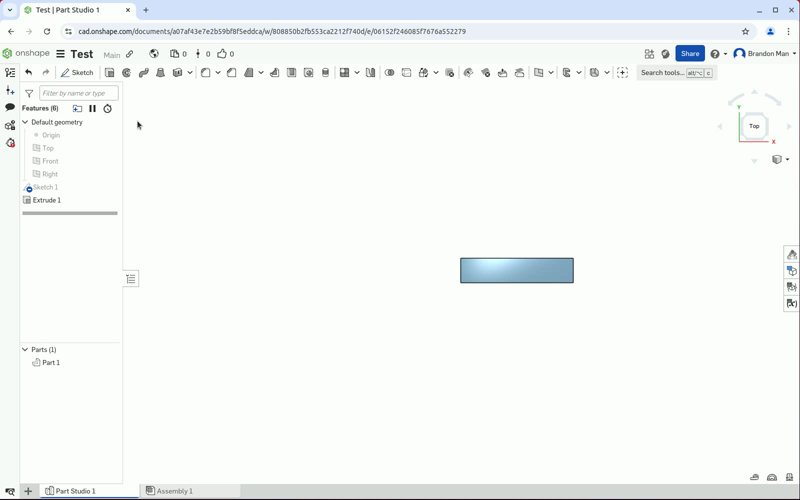
mouse_move(73, 189)
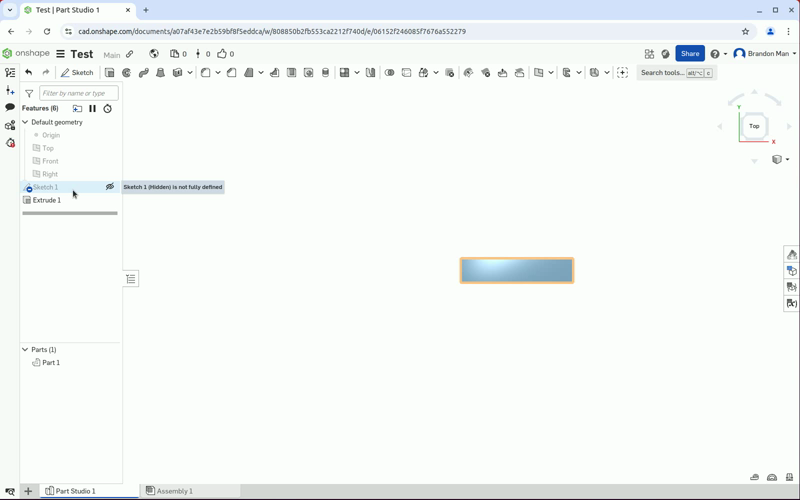
click(73, 189)
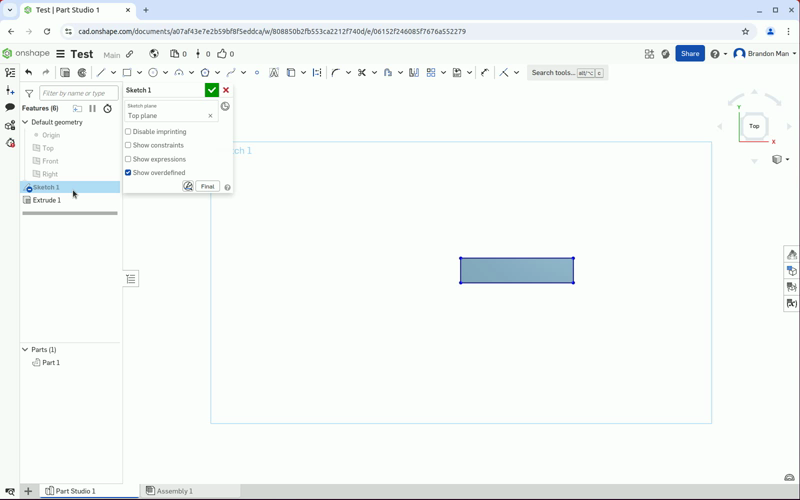
mouse_move(229, 92)
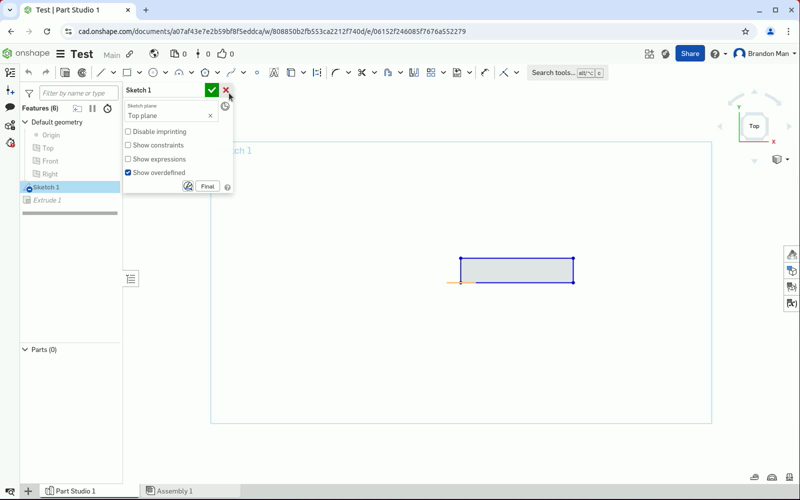
click(229, 92)
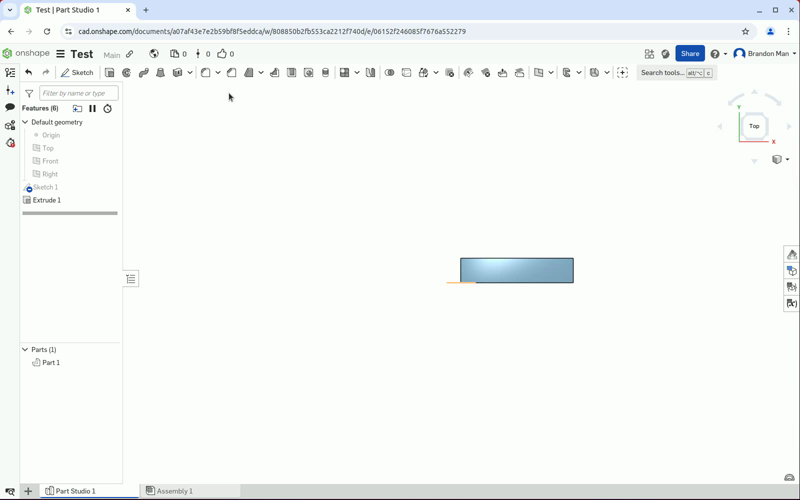
mouse_move(73, 352)
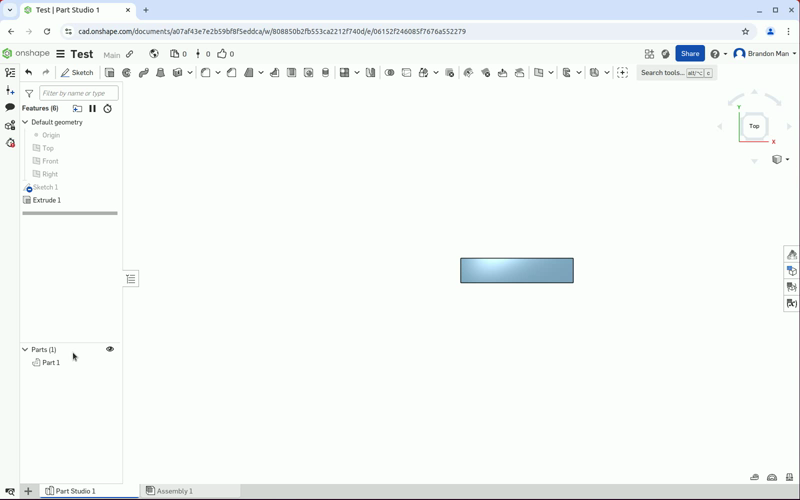
key(y)
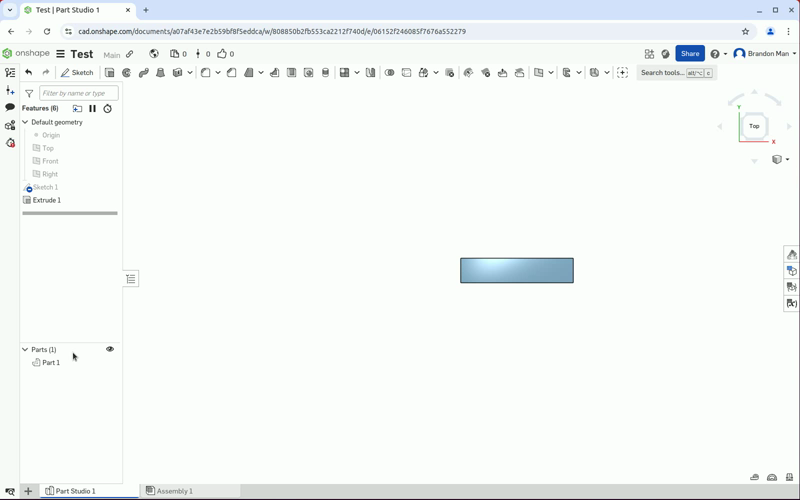
key(shift+p)
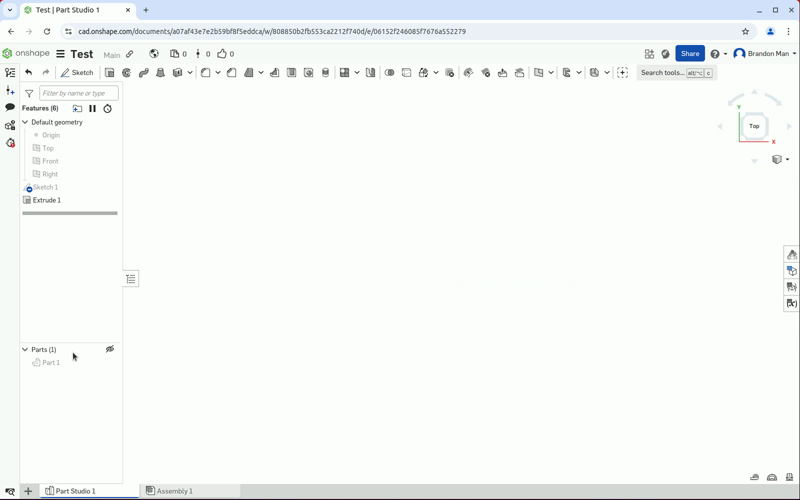
key(space)
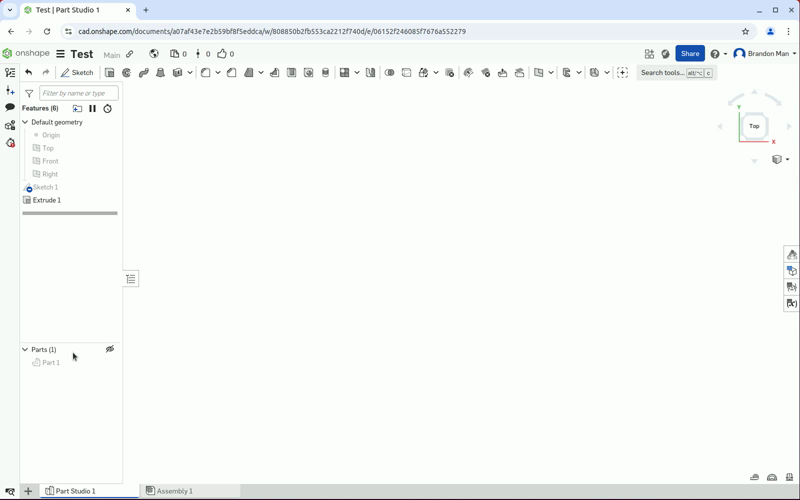
key_down(shift)
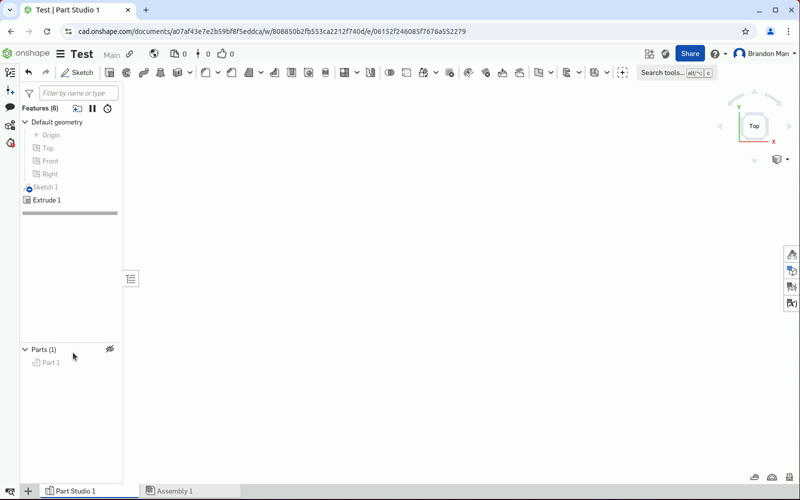
key(up)
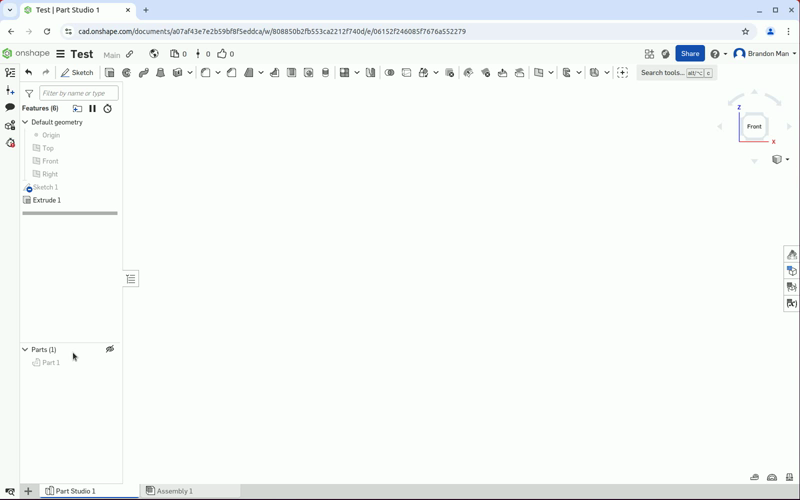
key_up(shift)
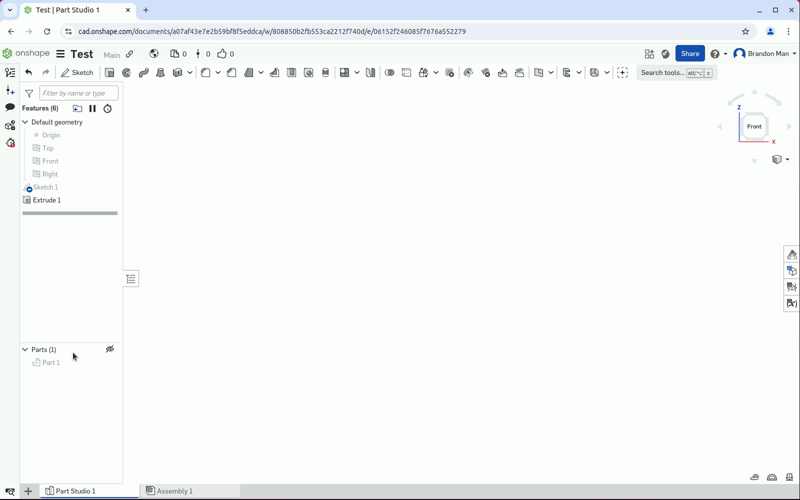
mouse_move(73, 352)
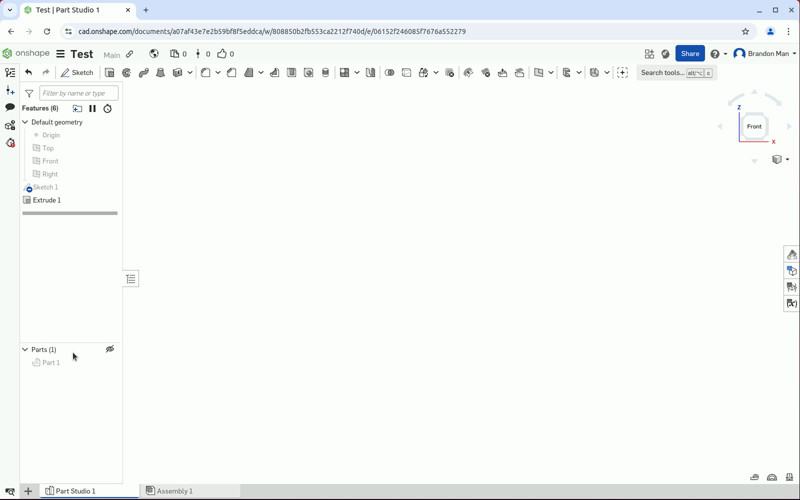
key(shift+y)
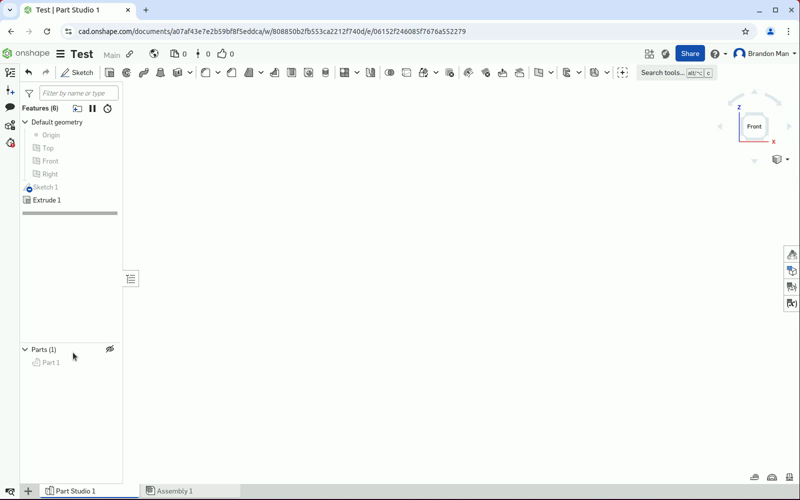
key(shift+s)
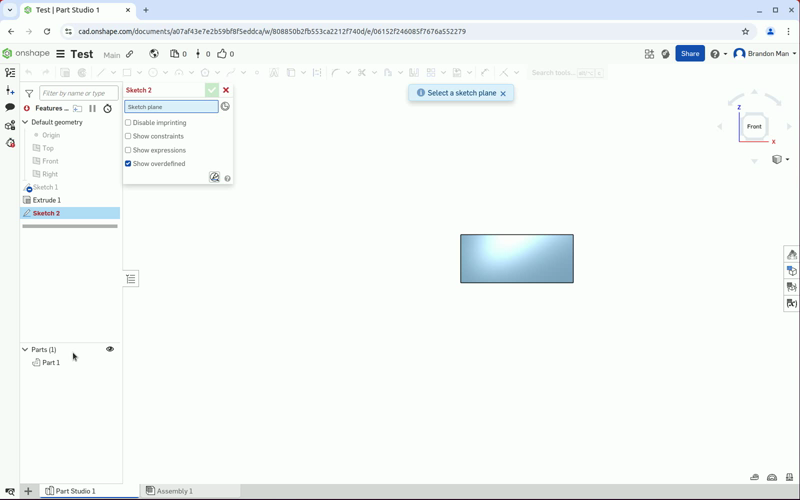
mouse_move(73, 163)
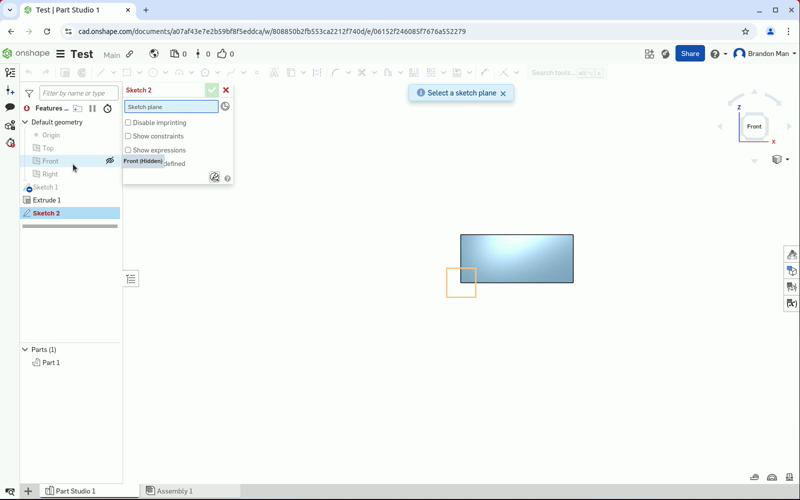
click(73, 163)
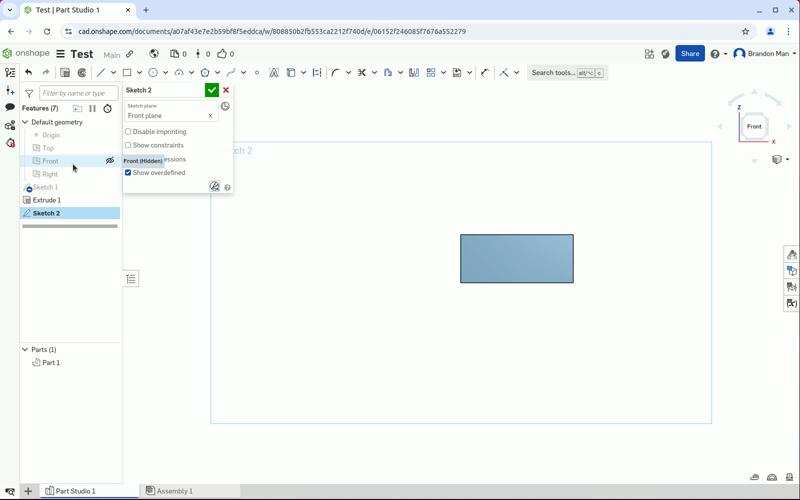
mouse_move(73, 352)
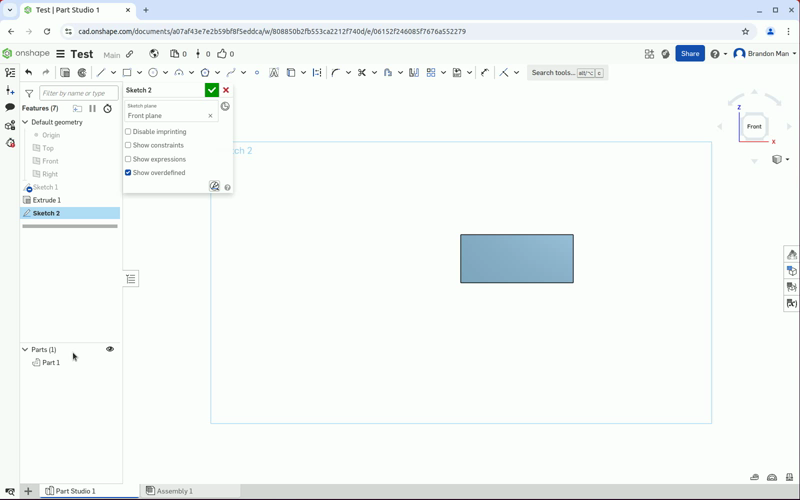
key(y)
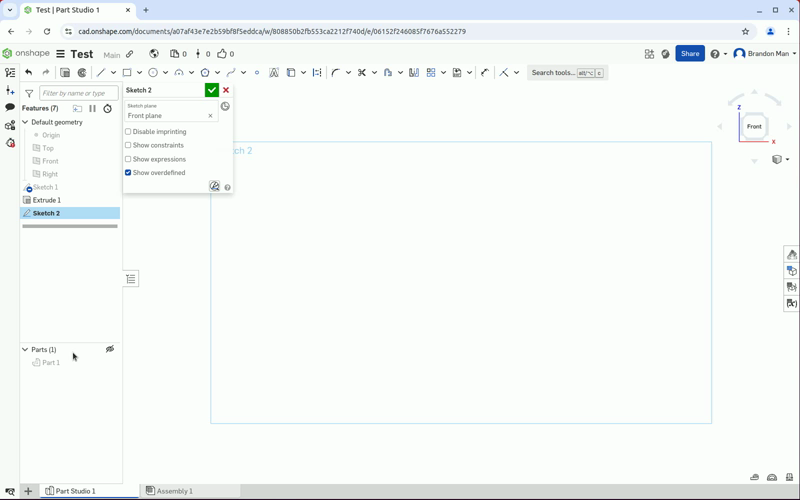
key(l)
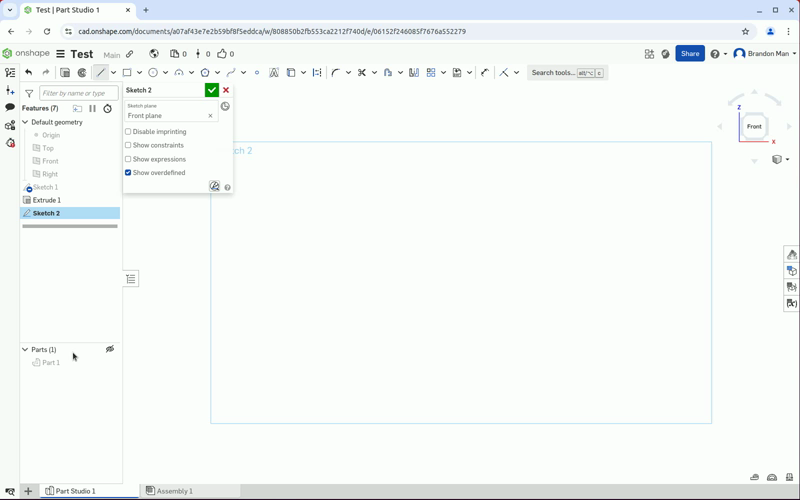
key_down(shift)
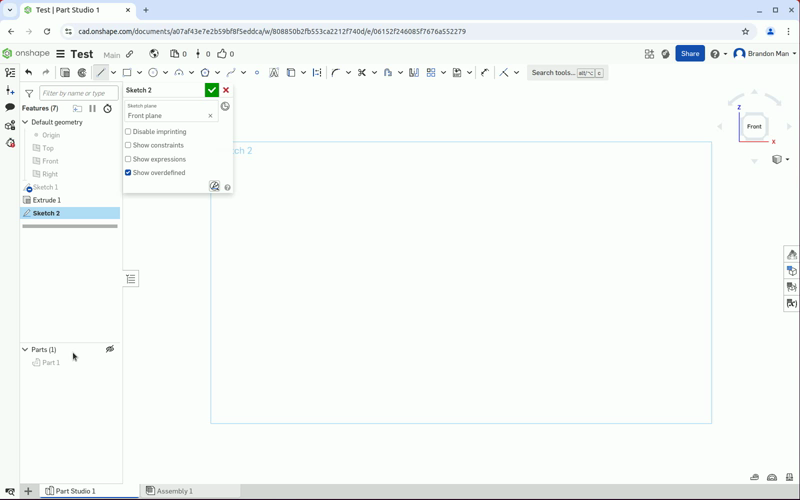
mouse_move(461, 281)
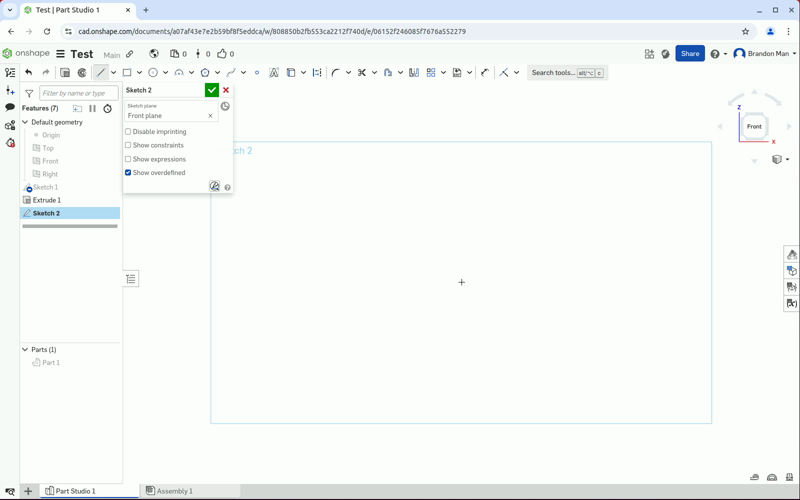
click(461, 281)
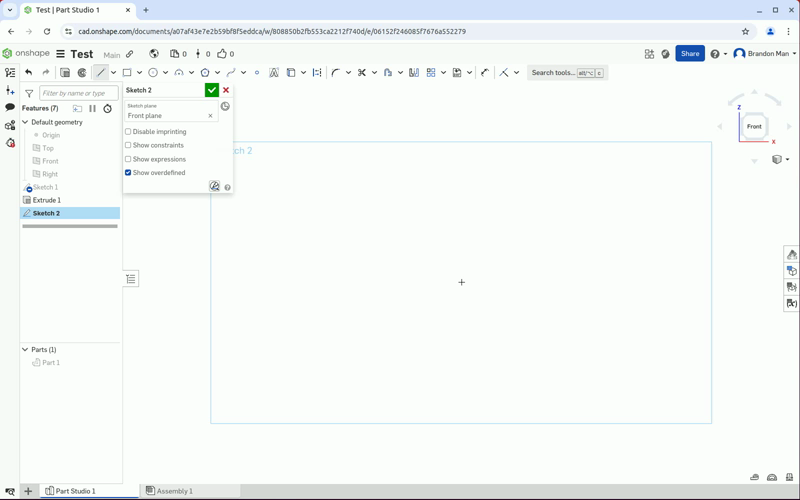
key_up(shift)
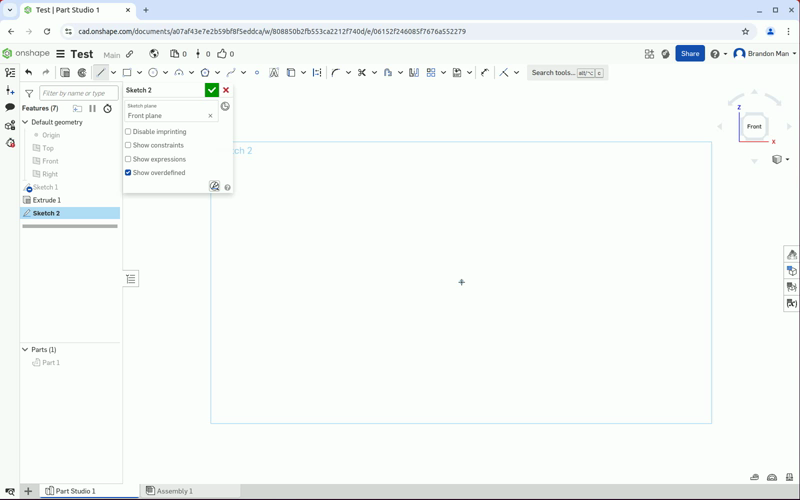
key_down(shift)
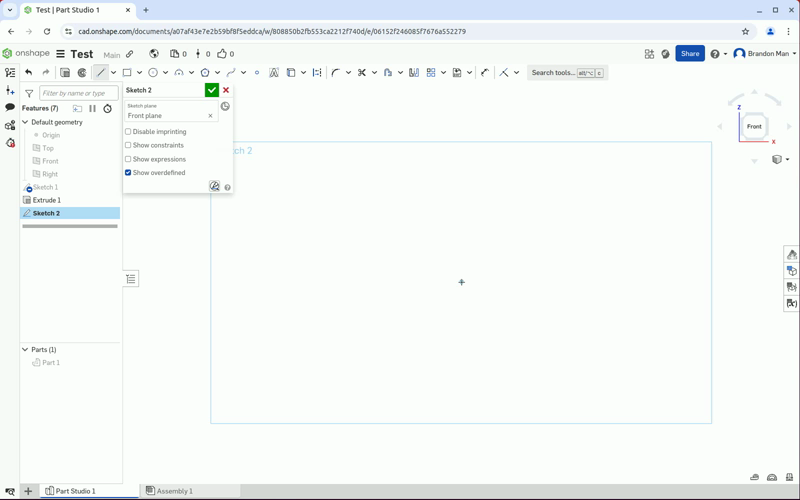
mouse_move(572, 281)
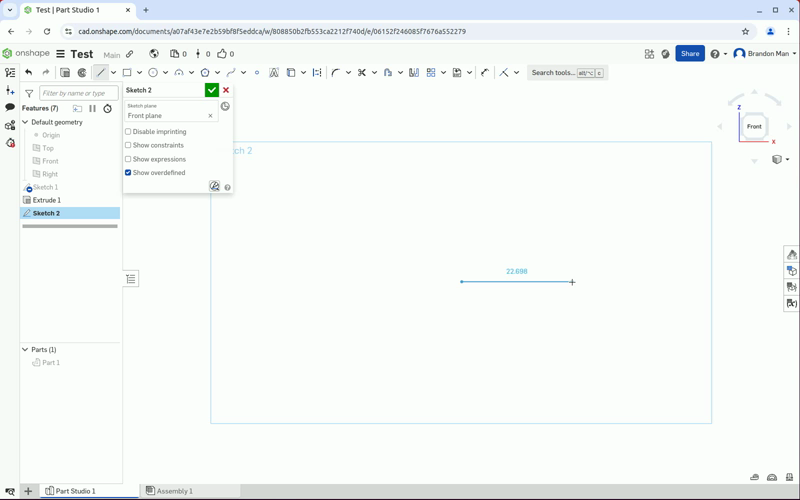
click(572, 281)
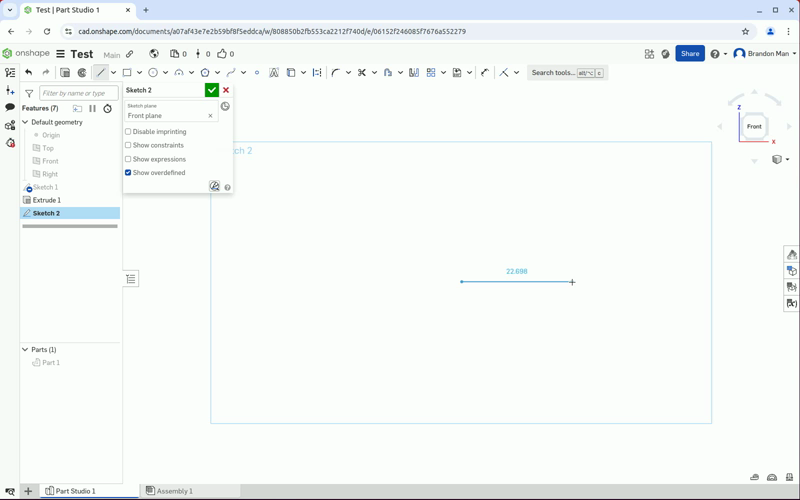
key_up(shift)
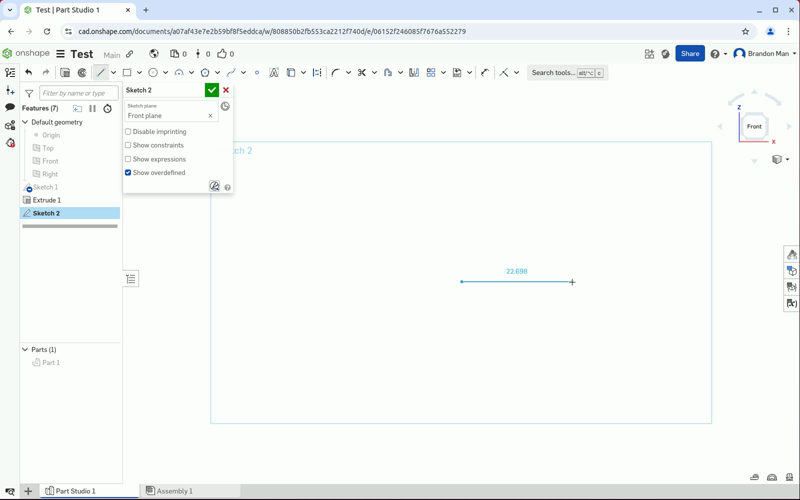
key_down(shift)
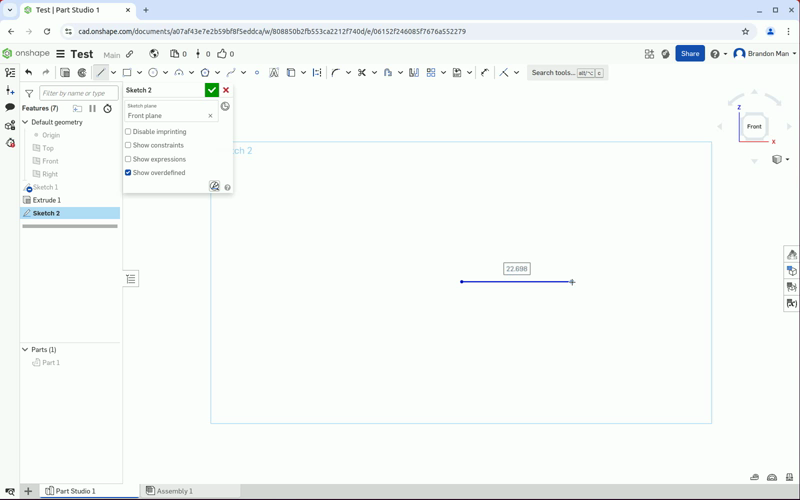
mouse_move(589, 281)
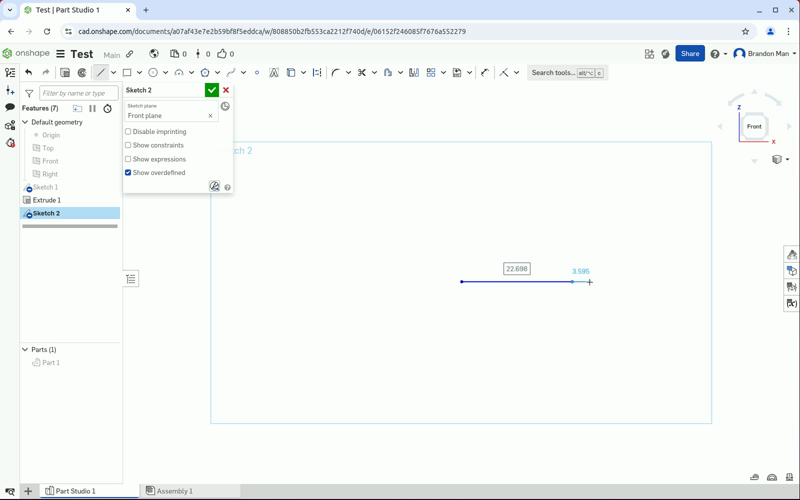
mouse_move(572, 236)
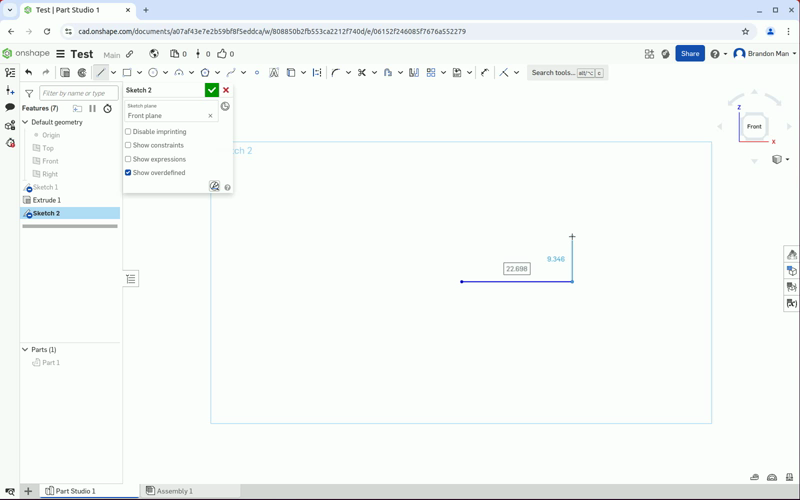
click(572, 236)
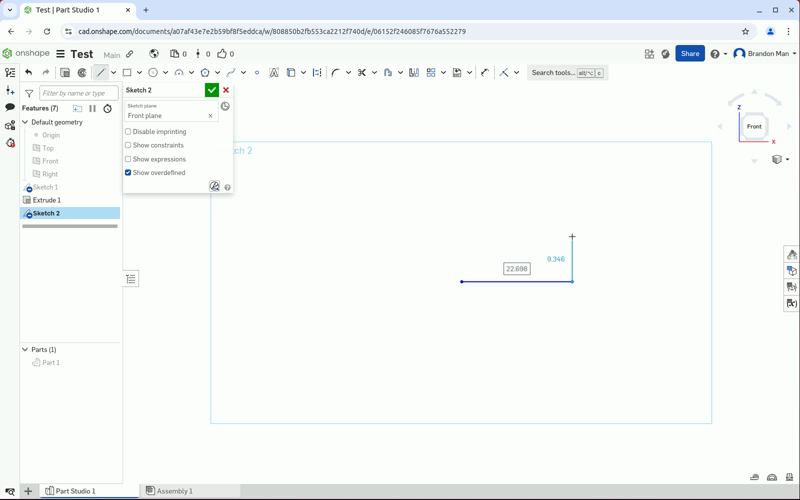
key_up(shift)
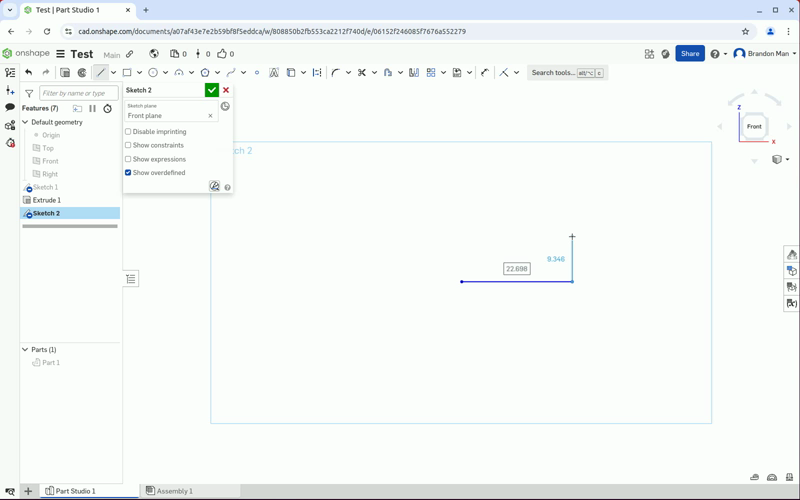
key_down(shift)
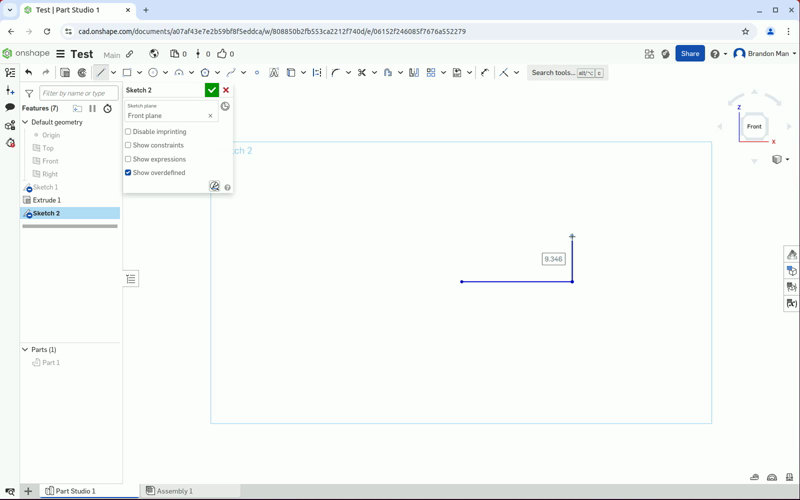
mouse_move(461, 236)
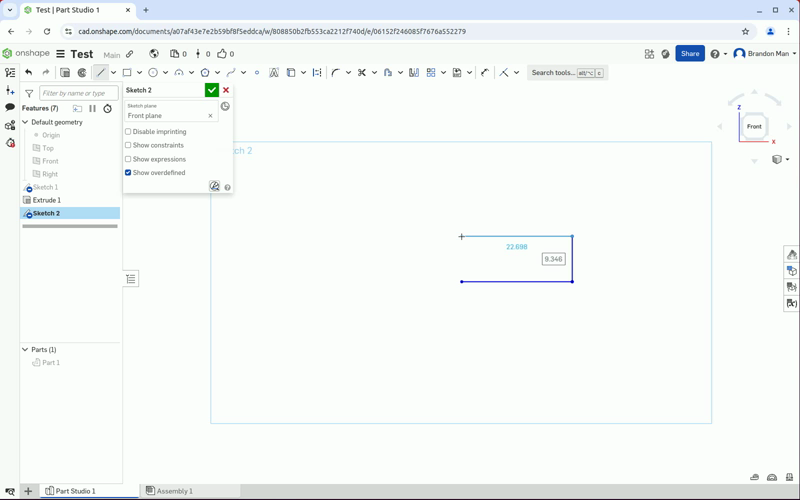
click(461, 236)
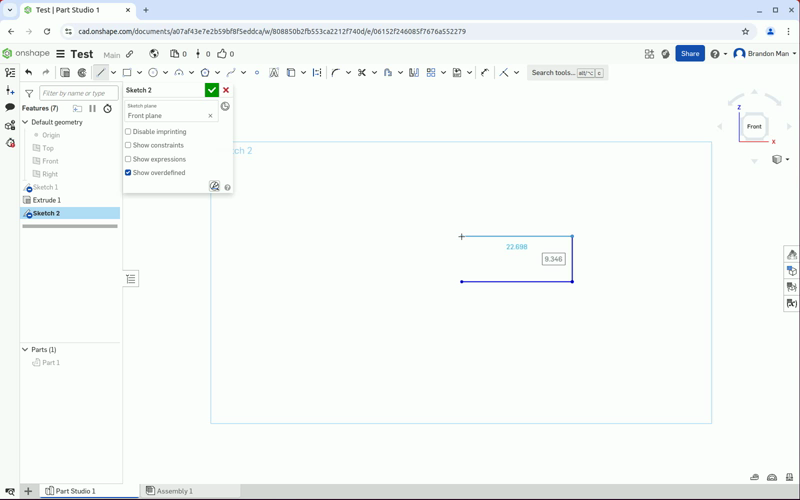
key_up(shift)
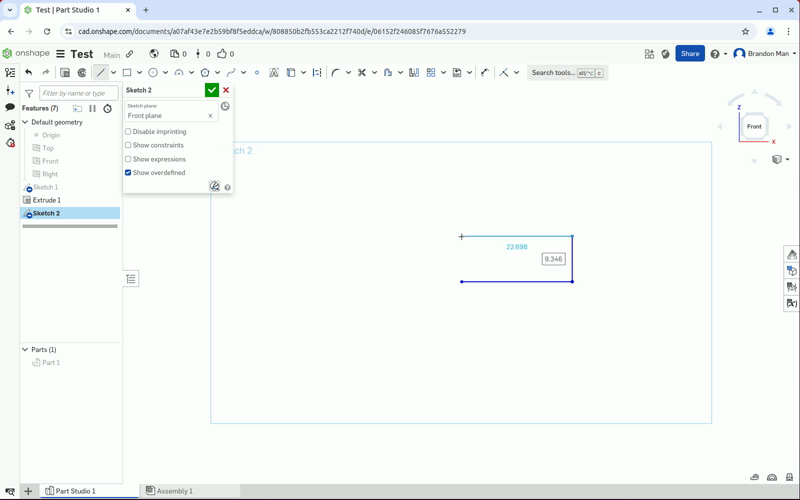
mouse_move(492, 236)
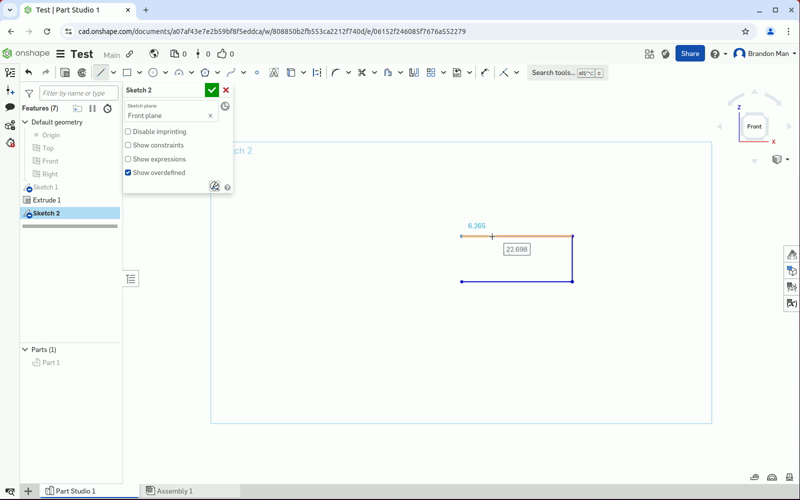
key_down(shift)
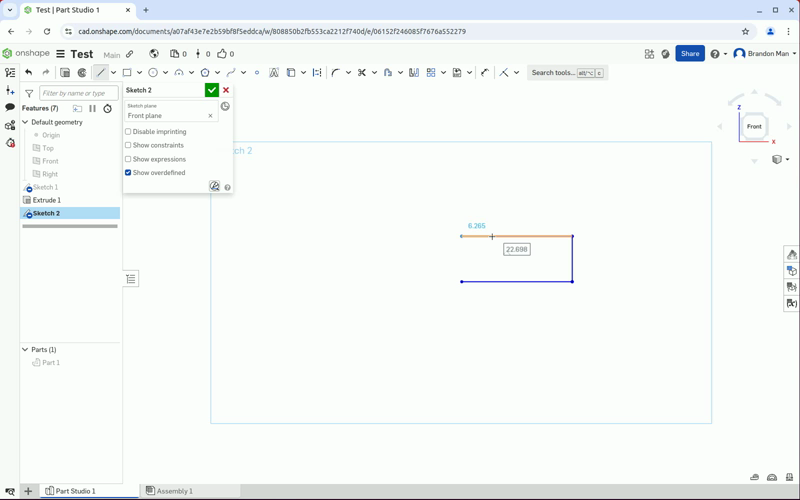
mouse_move(461, 281)
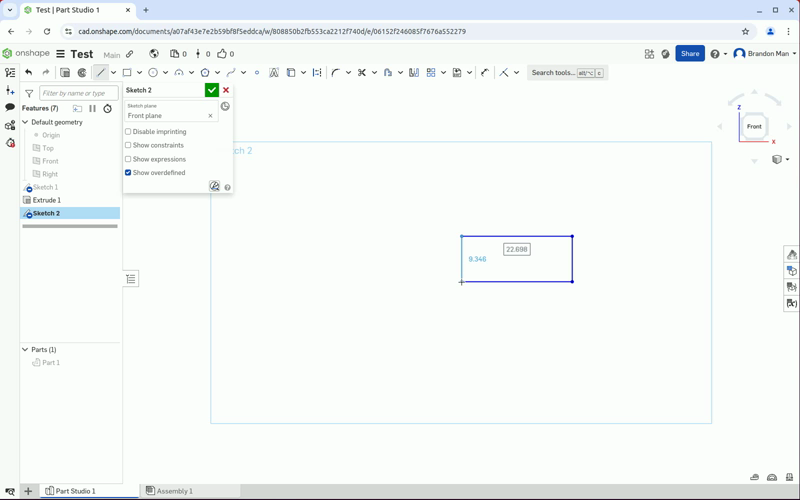
key_up(shift)
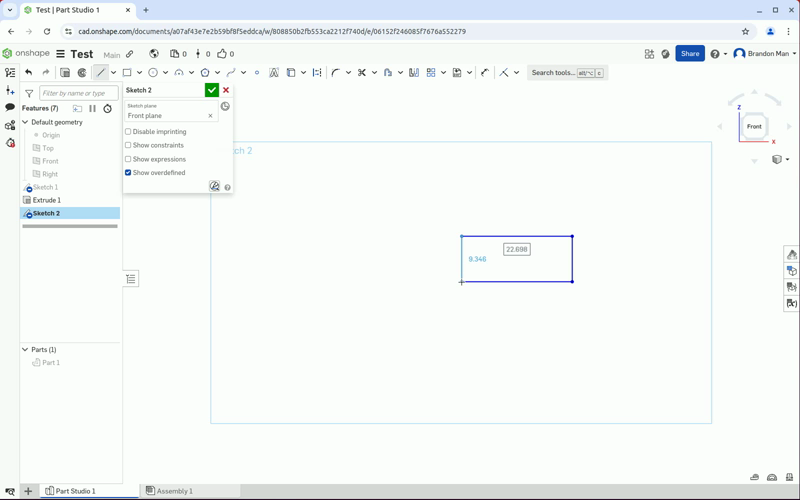
click(461, 281)
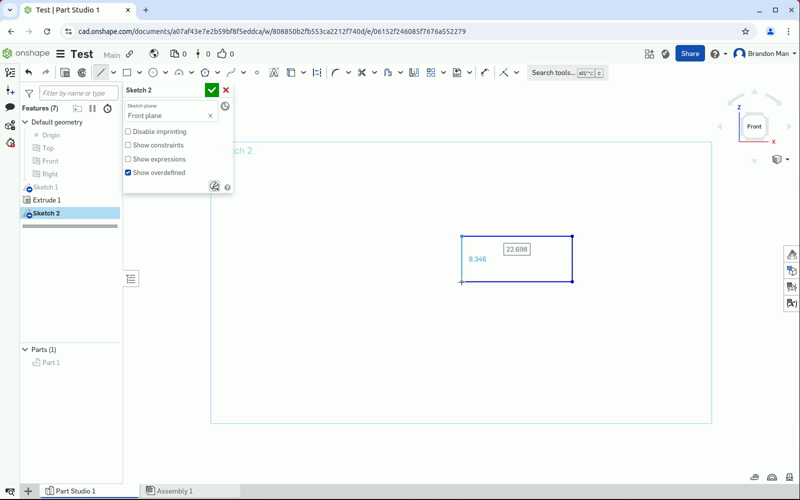
key(esc)
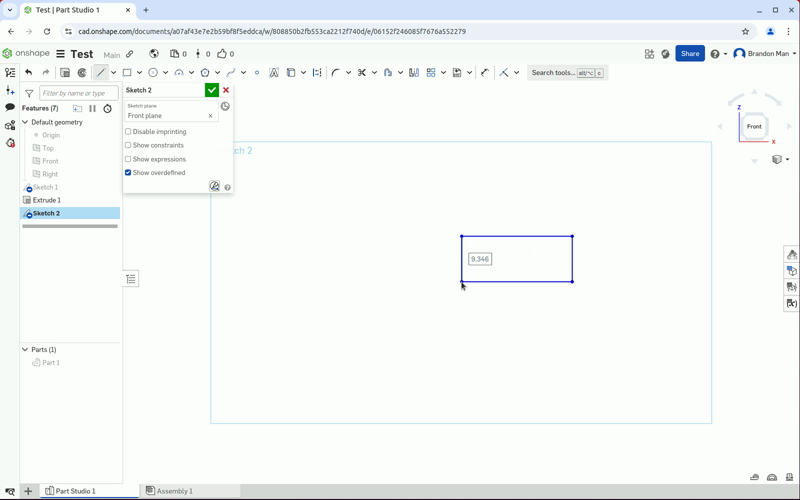
mouse_move(522, 271)
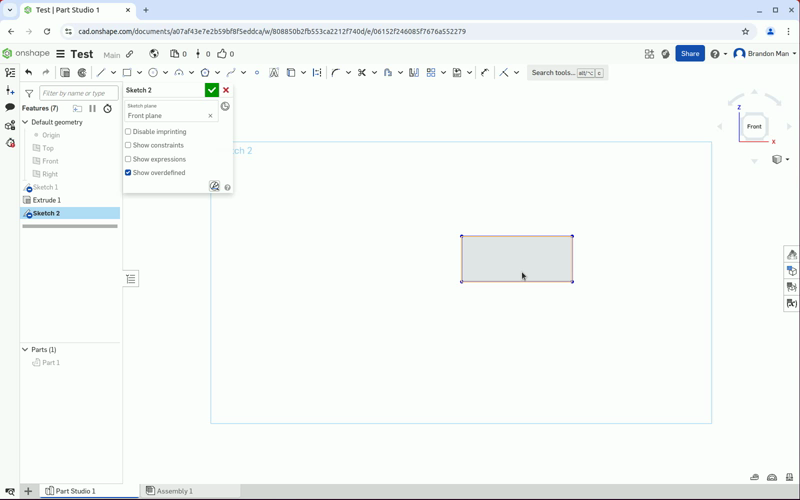
click(522, 271)
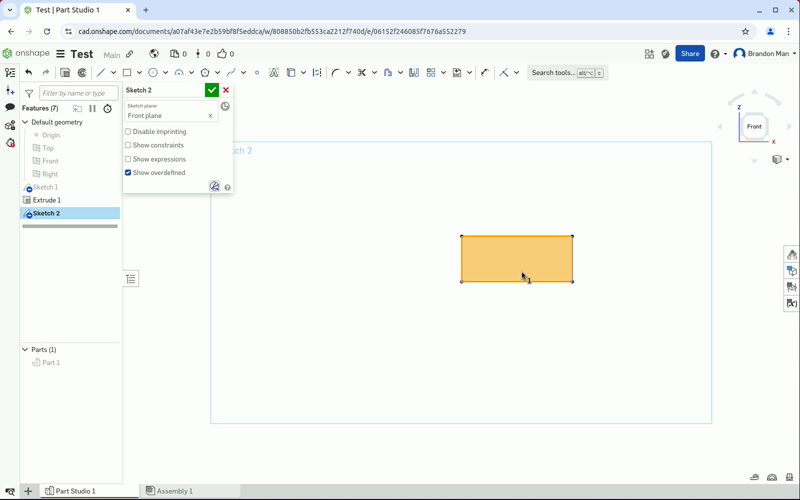
mouse_move(73, 352)
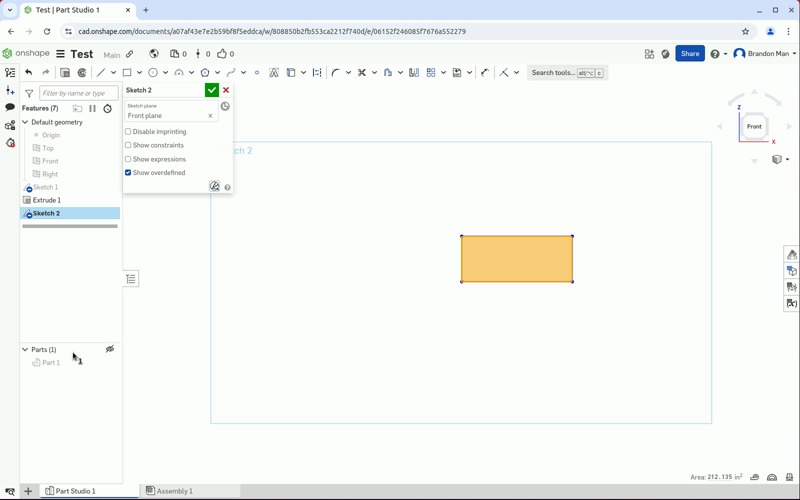
key(shift+y)
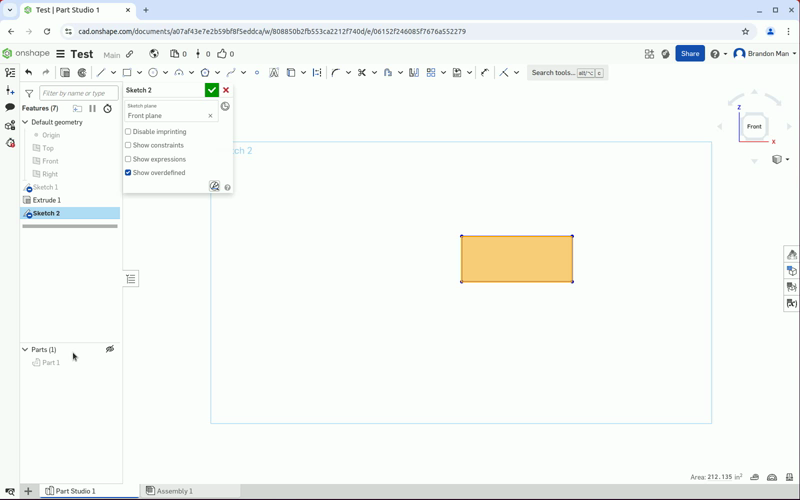
key(shift+e)
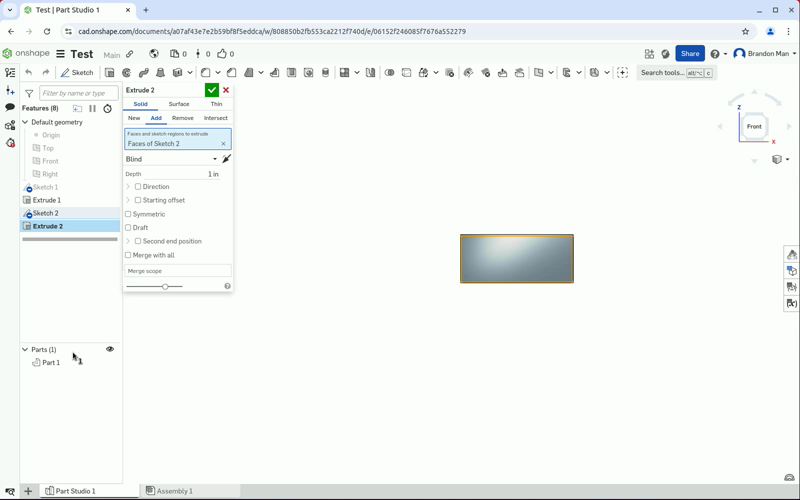
mouse_move(143, 106)
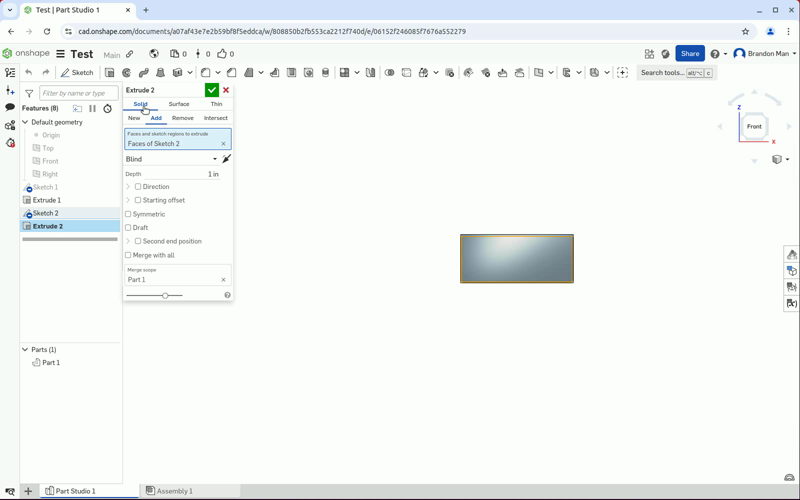
click(143, 106)
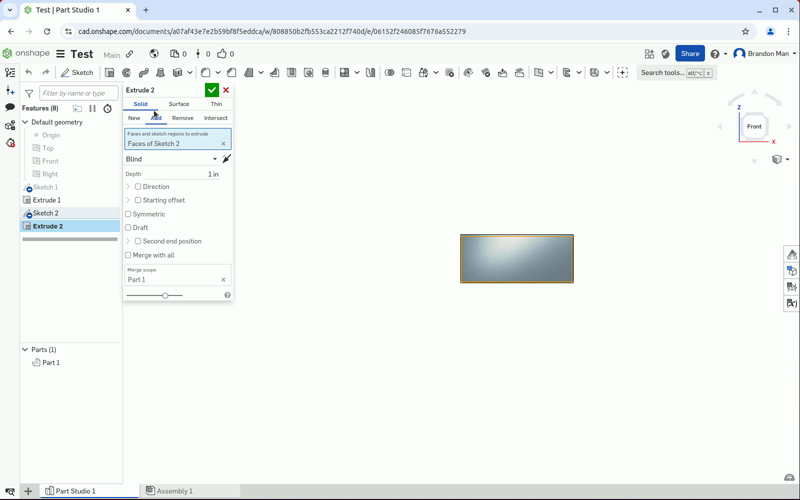
mouse_move(186, 120)
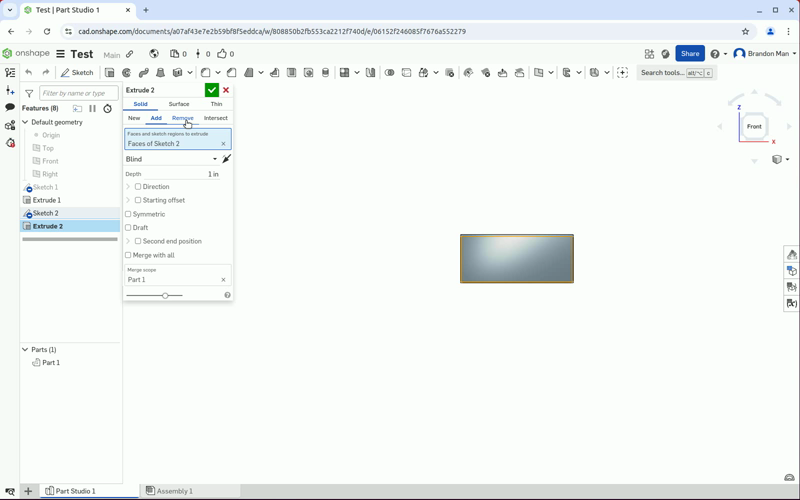
click(186, 120)
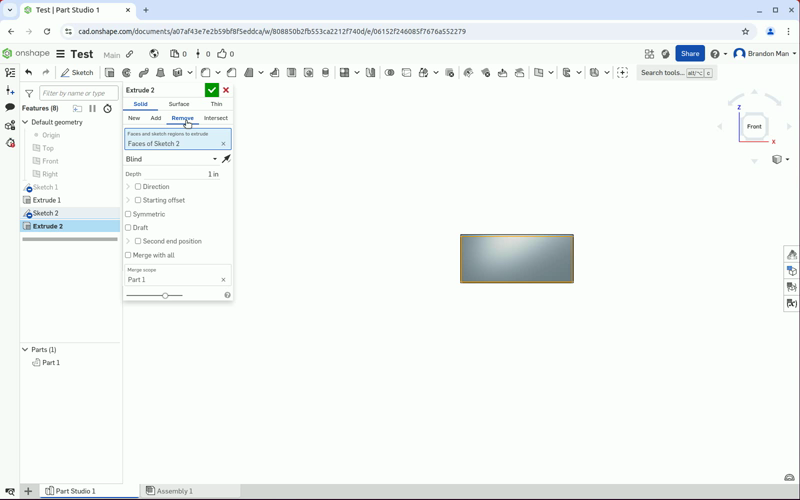
key(tab, 4)
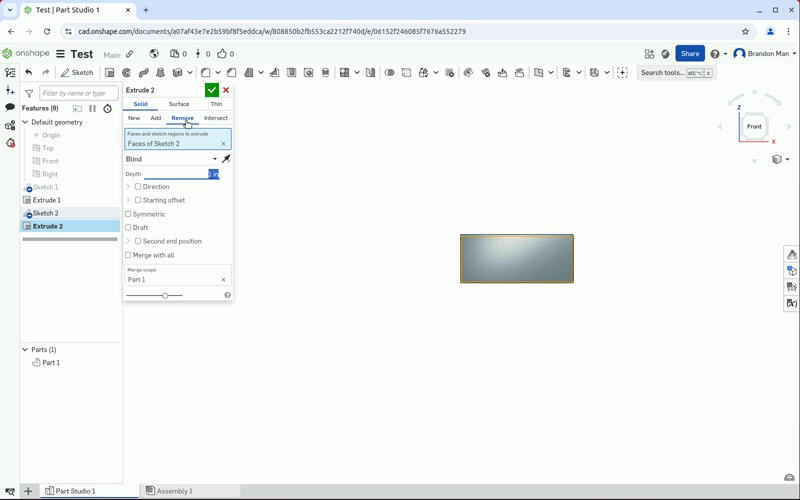
text(0.481)
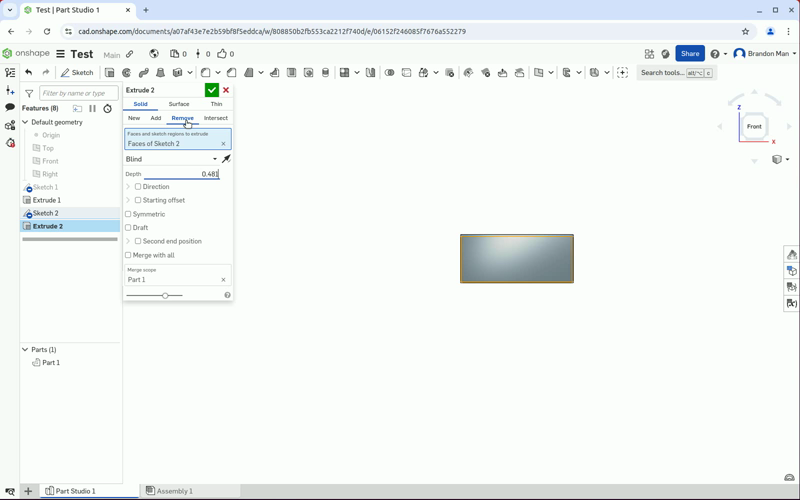
key(tab, 6)
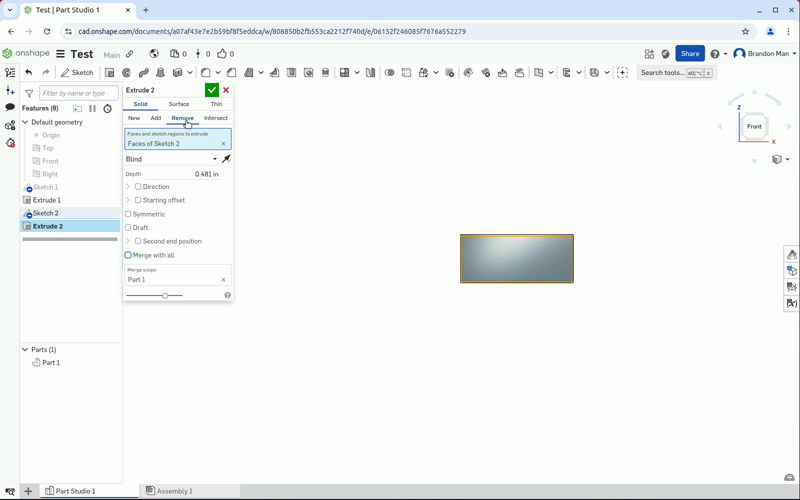
key(space)
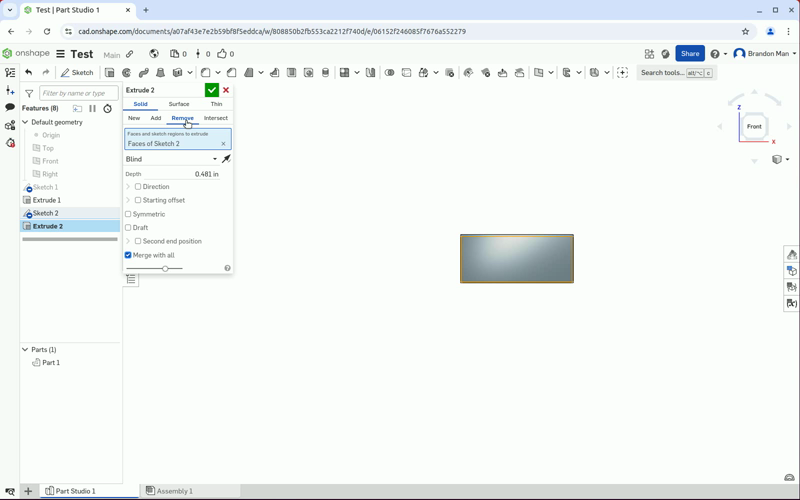
key(enter)
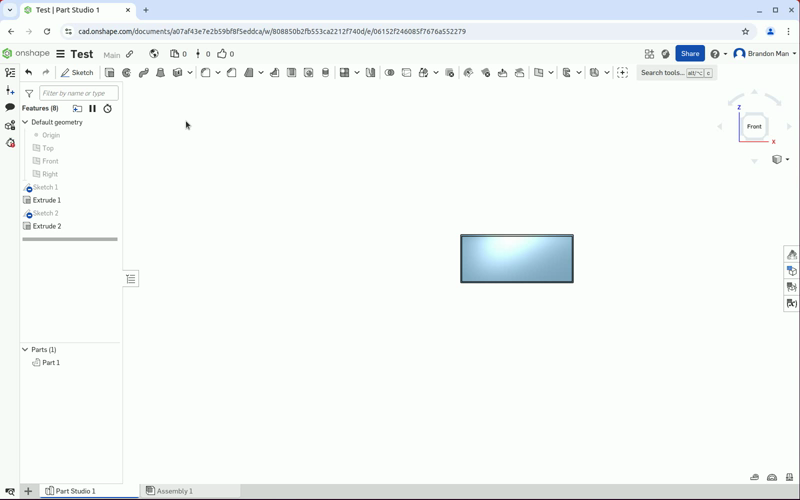
key(shift+h)
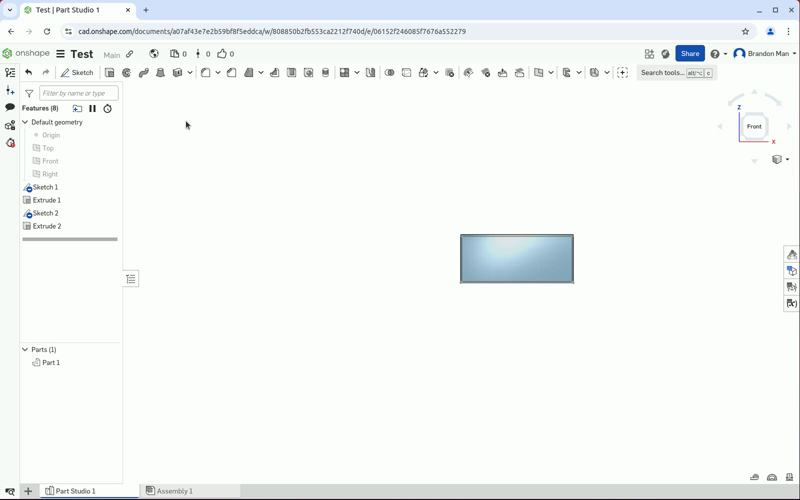
key(shift+h)
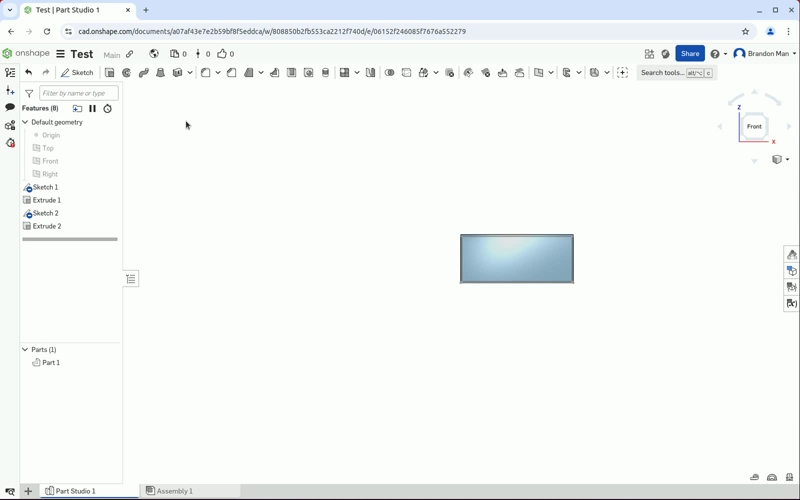
key(shift+7)
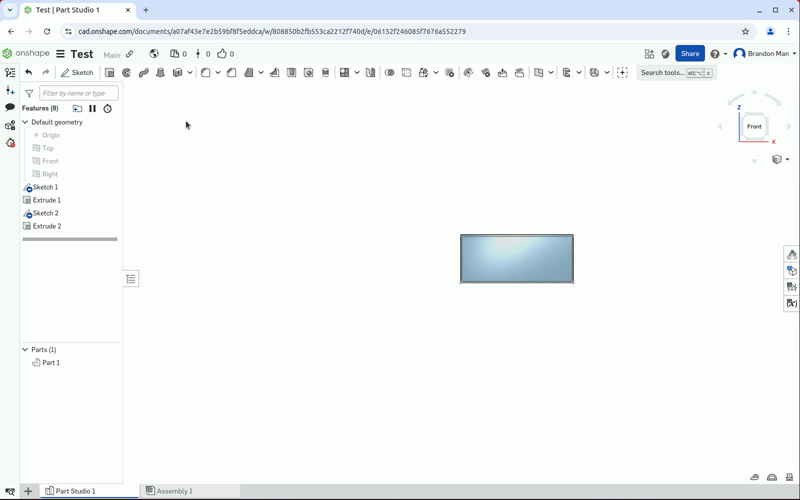
key(left, 2)
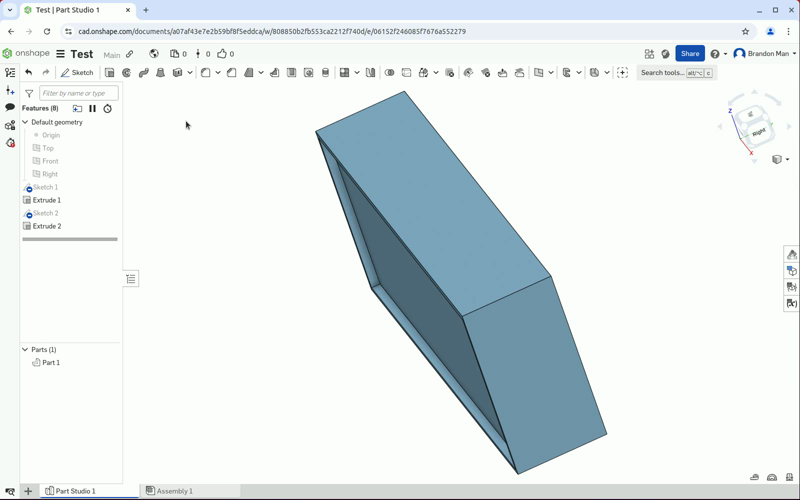
key(down, 2)
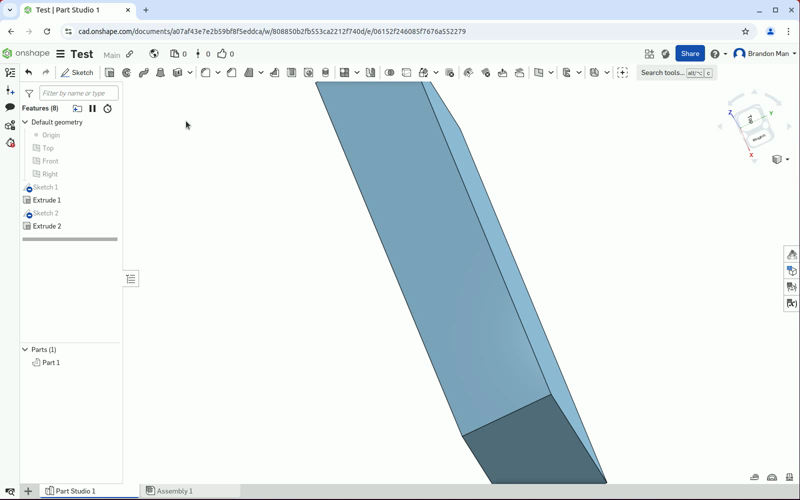
key(up, 2)
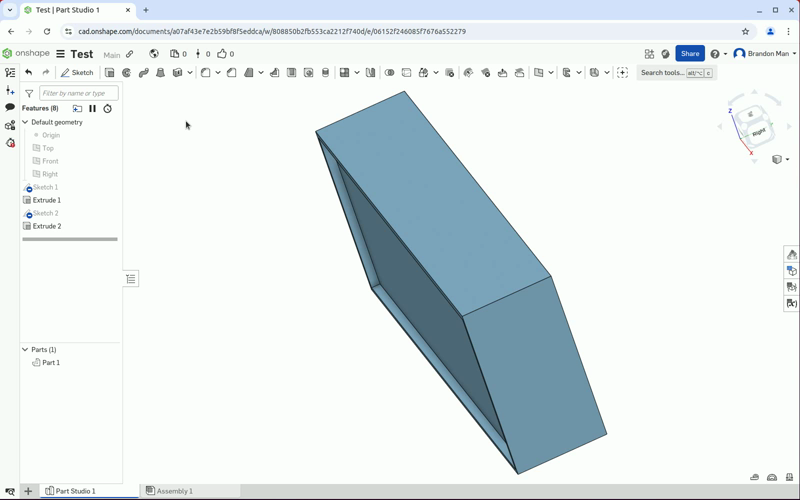
key(right, 2)
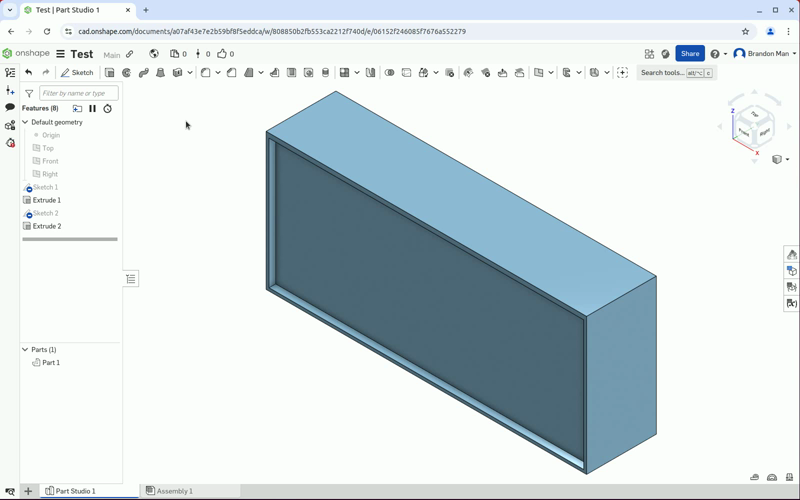
mouse_move(73, 189)
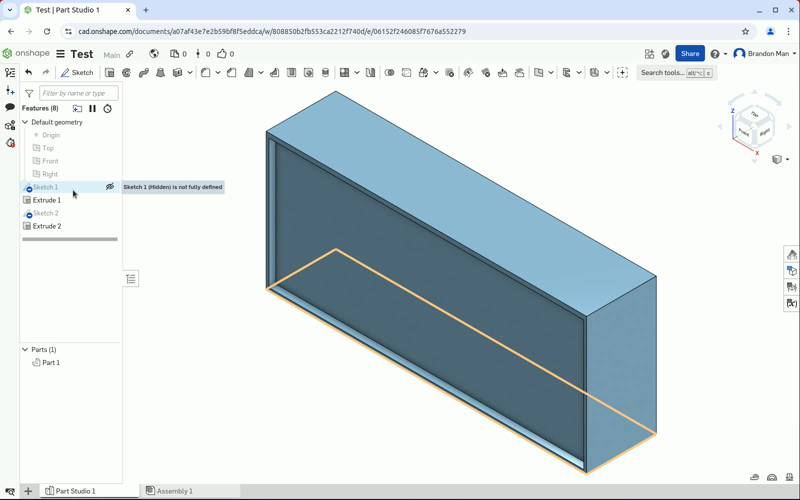
click(73, 189)